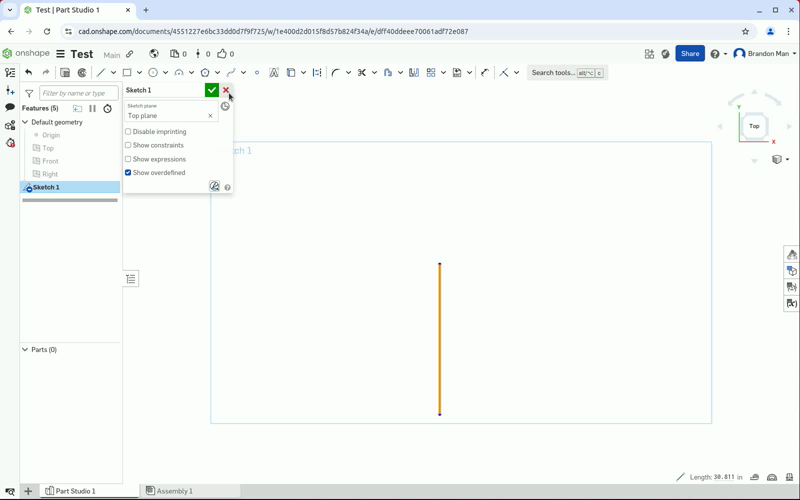
key(shift+h)
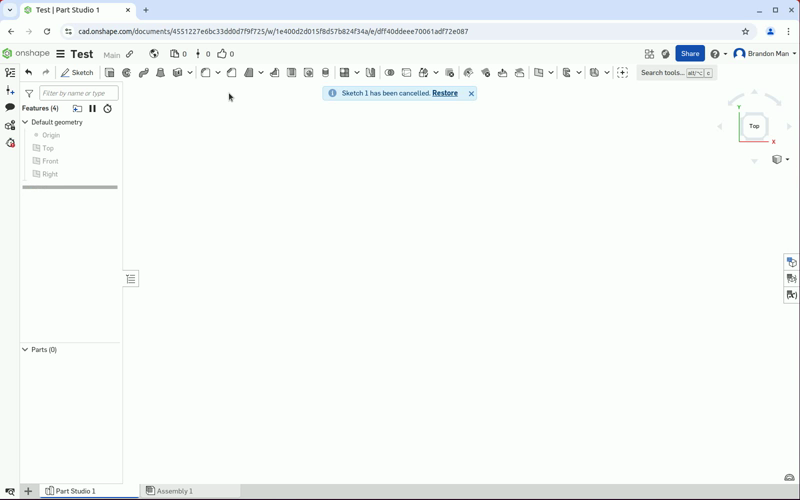
mouse_move(73, 352)
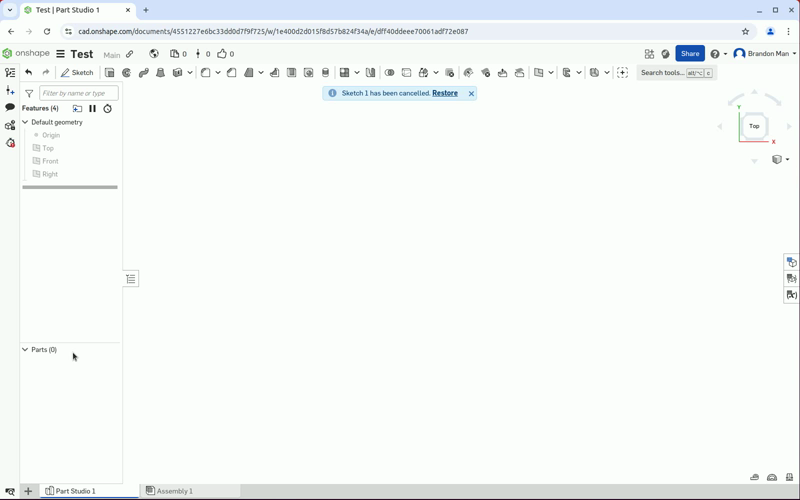
key(y)
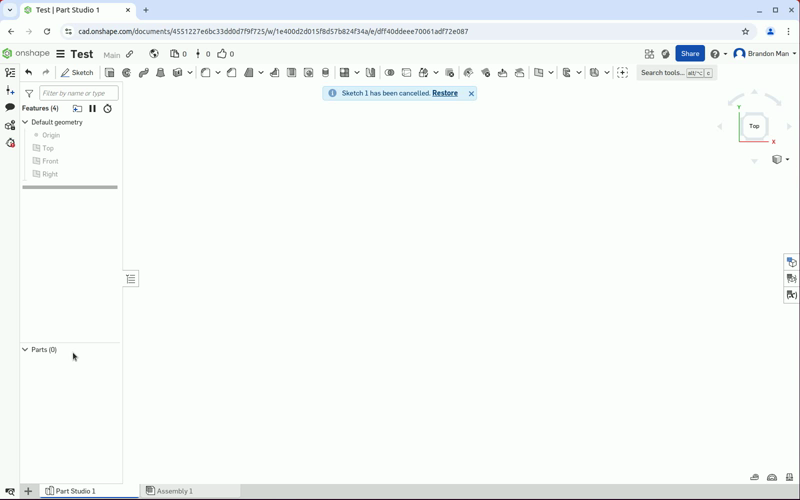
key(shift+p)
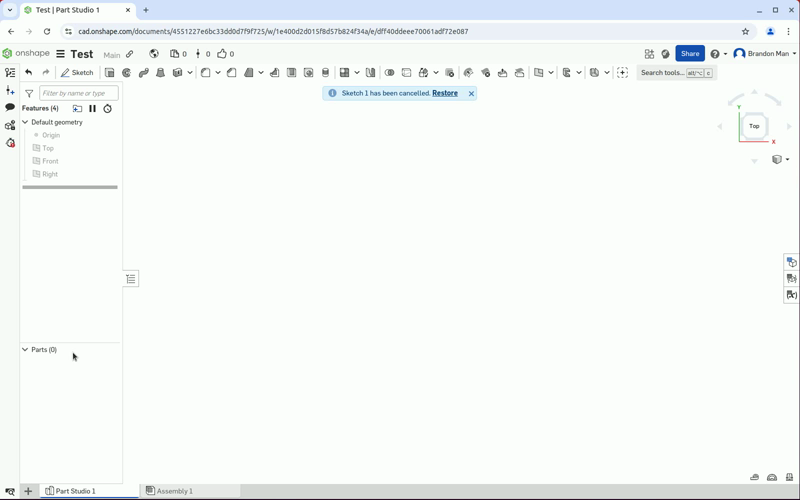
key(space)
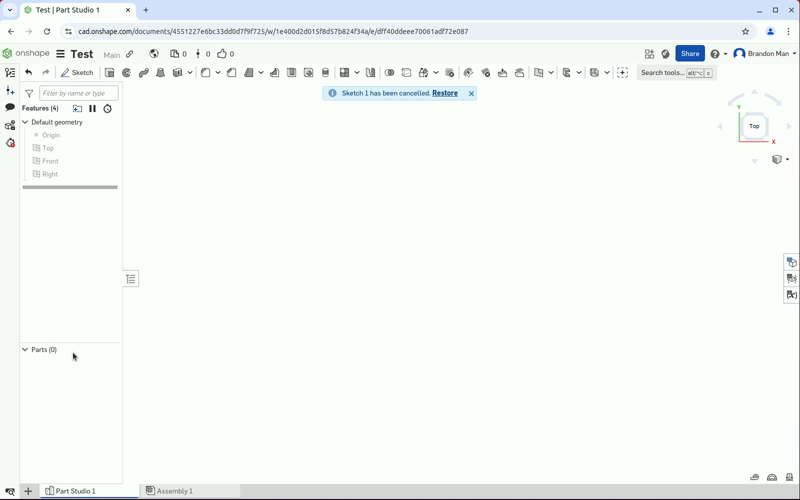
key_down(shift)
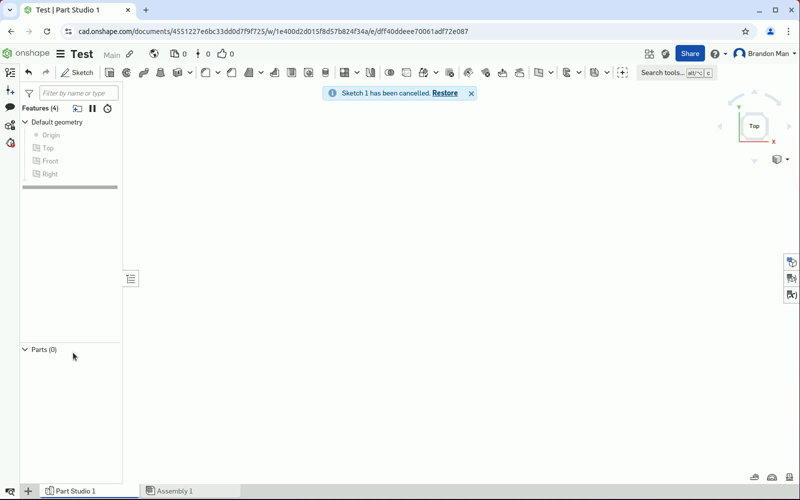
key(up)
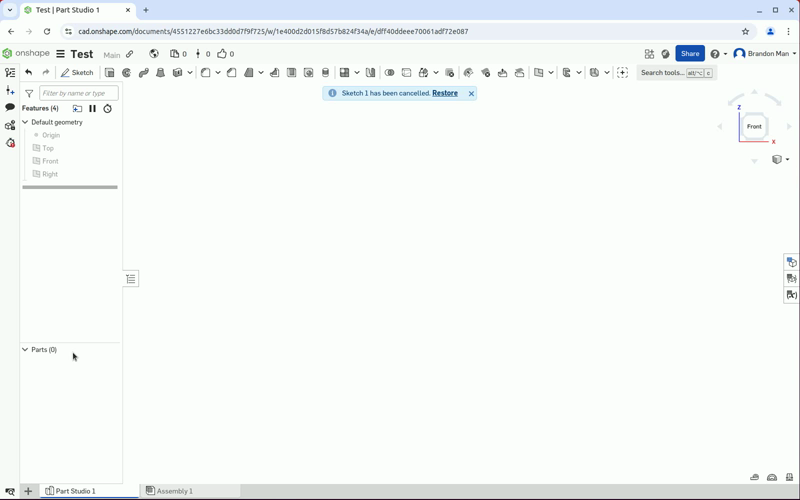
key_up(shift)
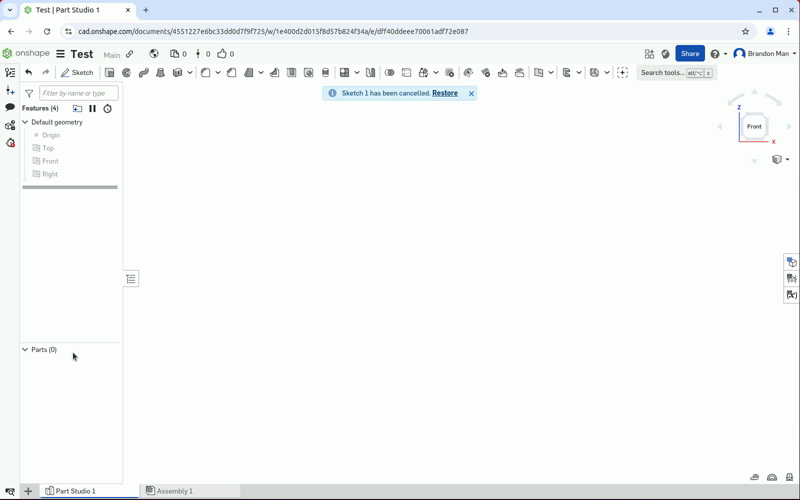
mouse_move(73, 352)
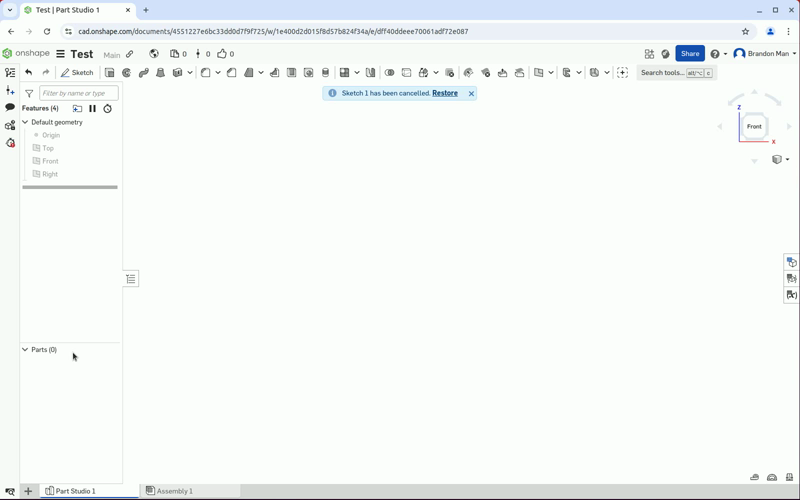
key(shift+y)
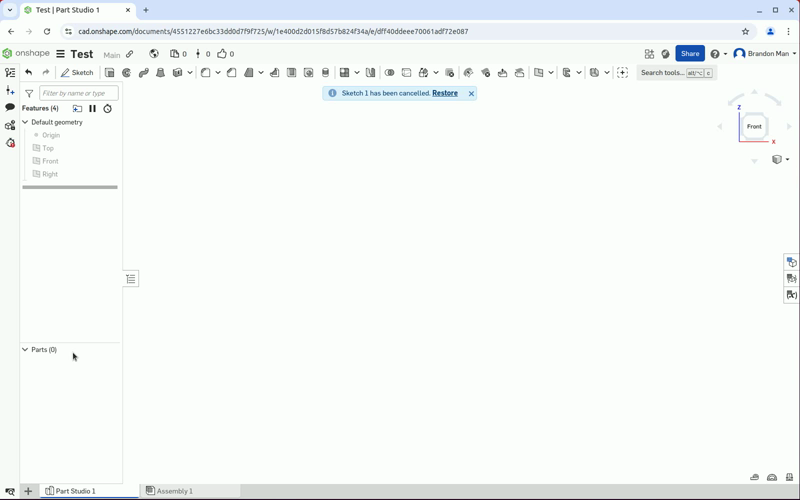
key(shift+s)
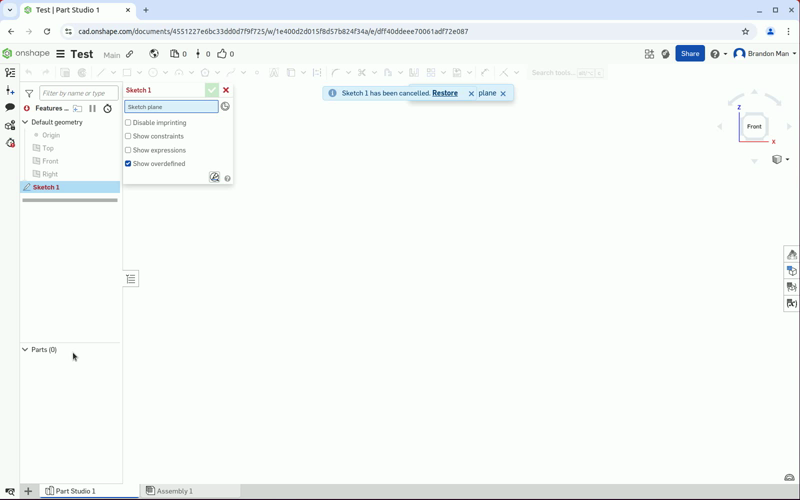
mouse_move(73, 163)
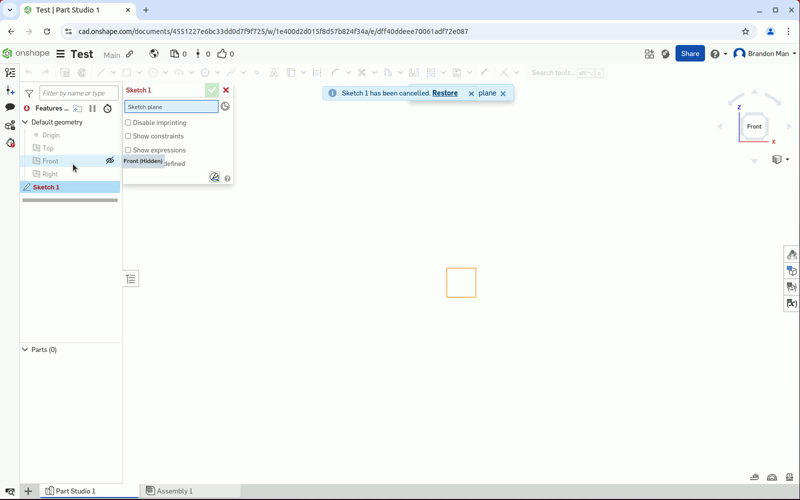
click(73, 163)
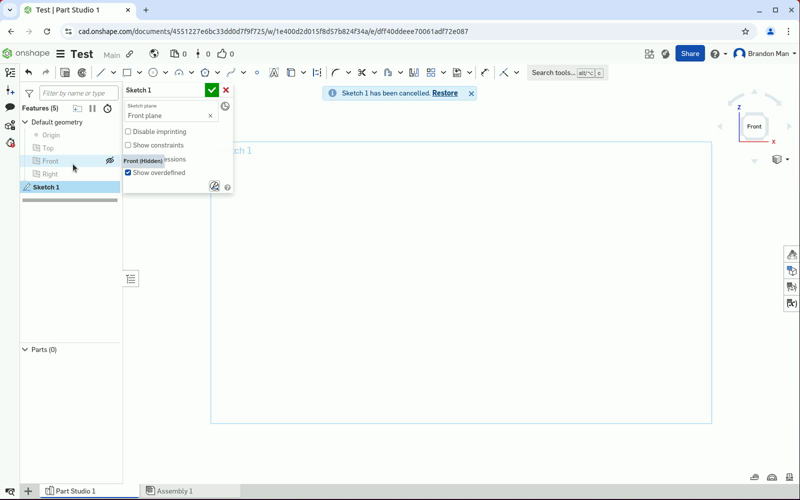
mouse_move(73, 352)
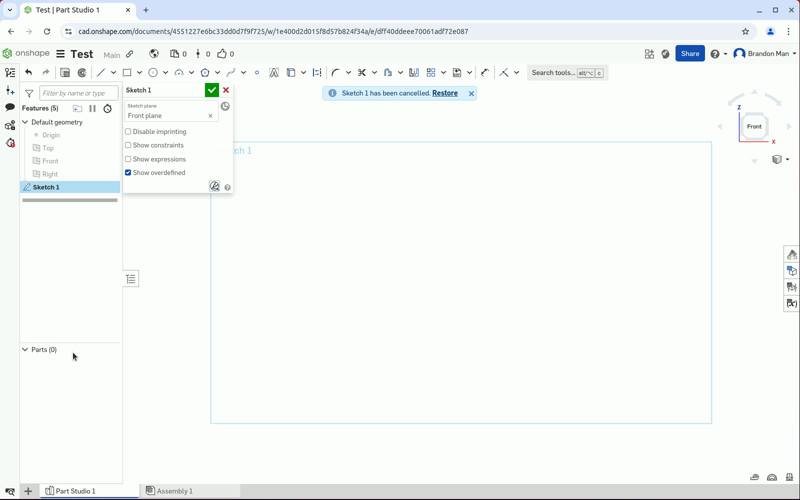
key(y)
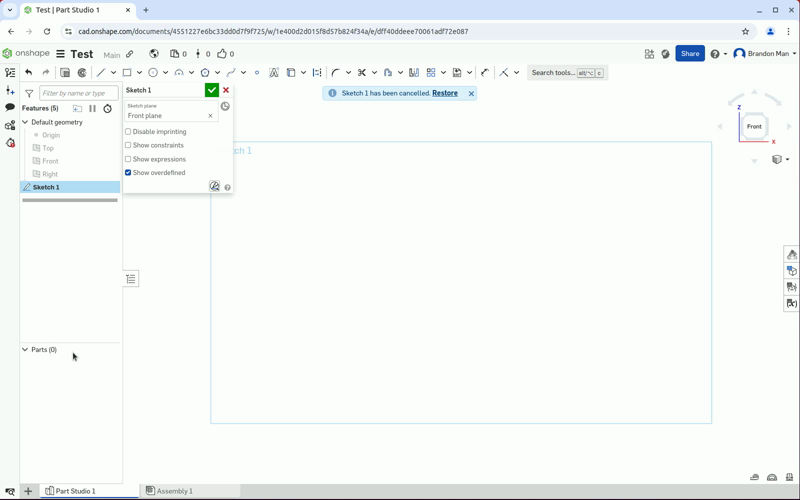
key(l)
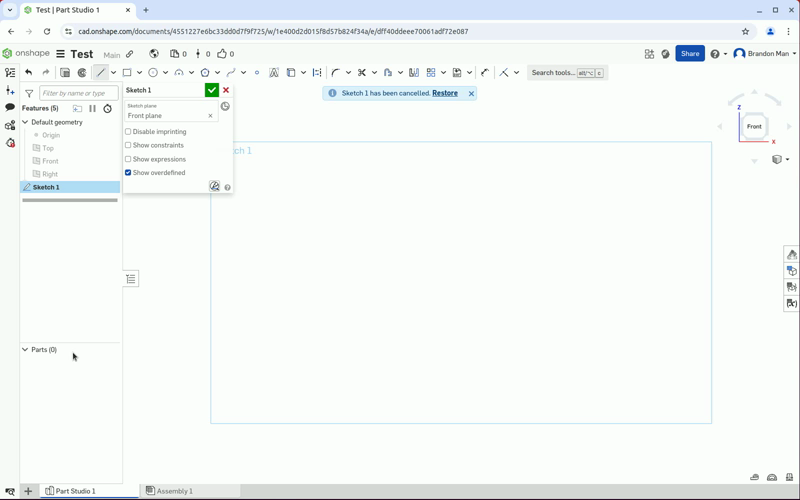
key_down(shift)
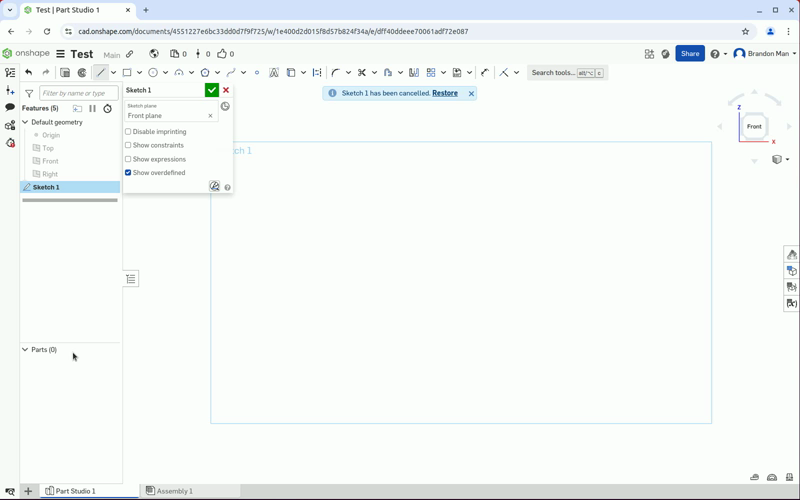
mouse_move(460, 282)
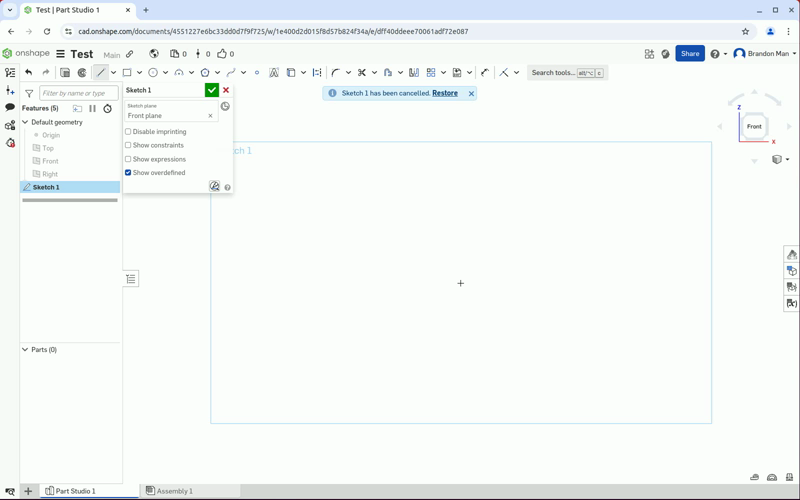
click(460, 282)
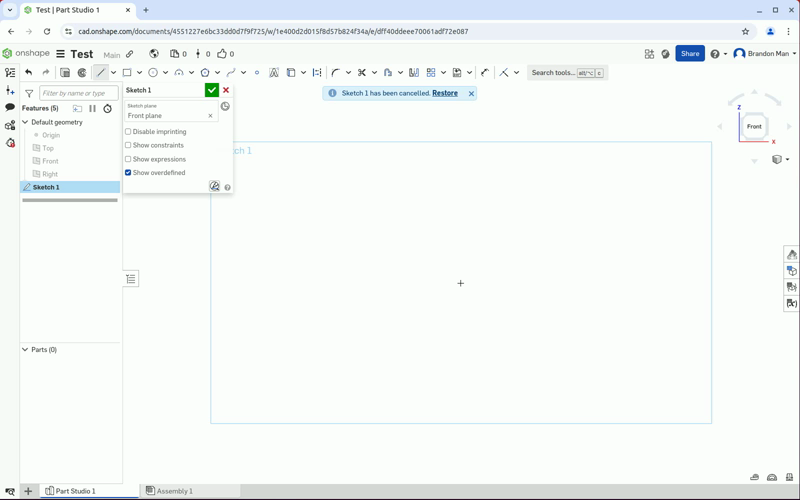
key_up(shift)
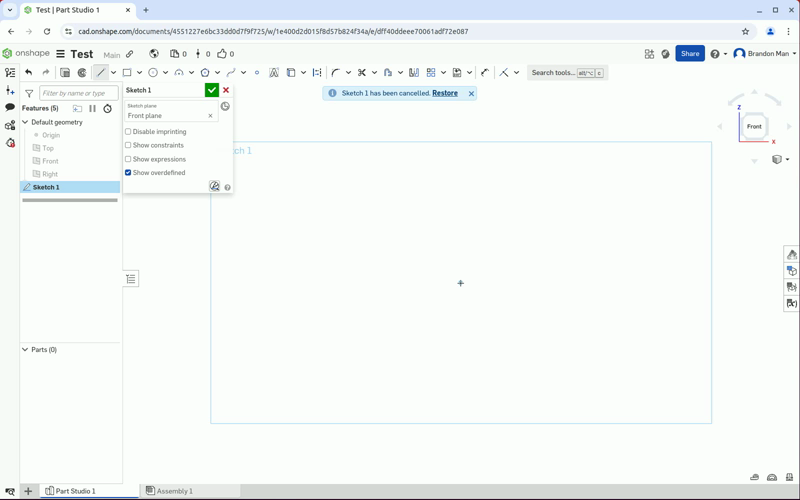
key_down(shift)
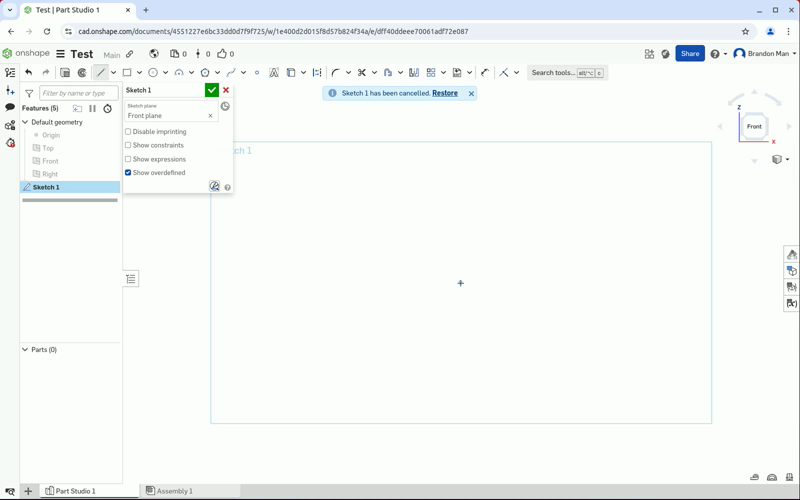
mouse_move(573, 282)
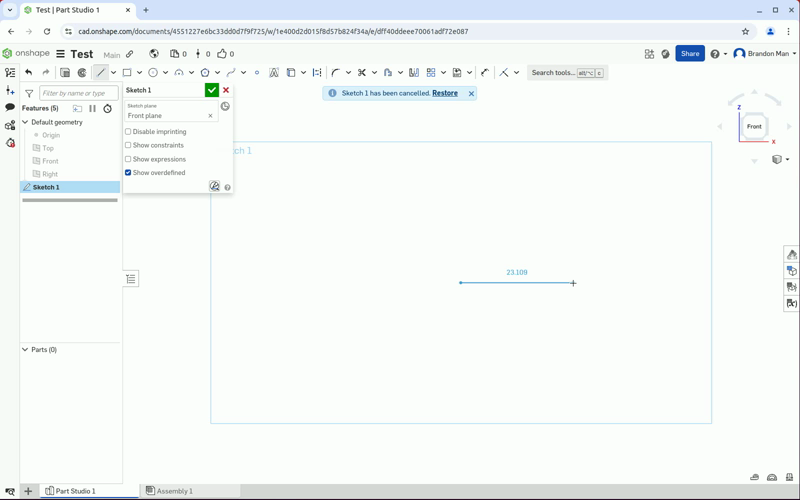
click(573, 282)
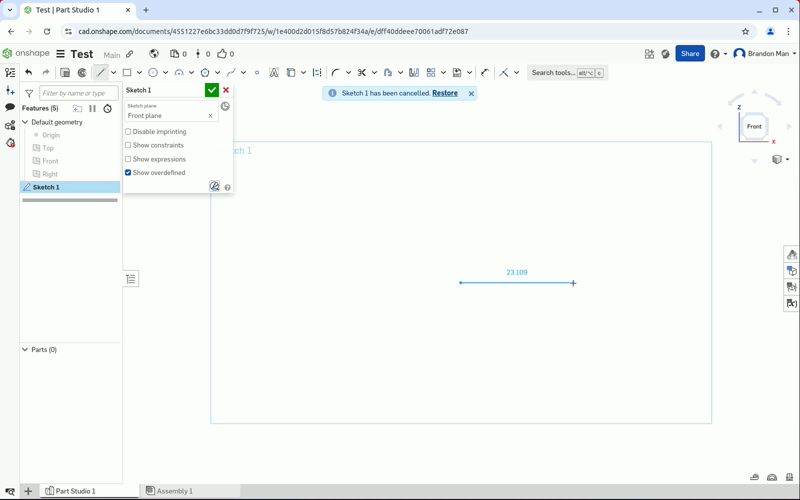
key_up(shift)
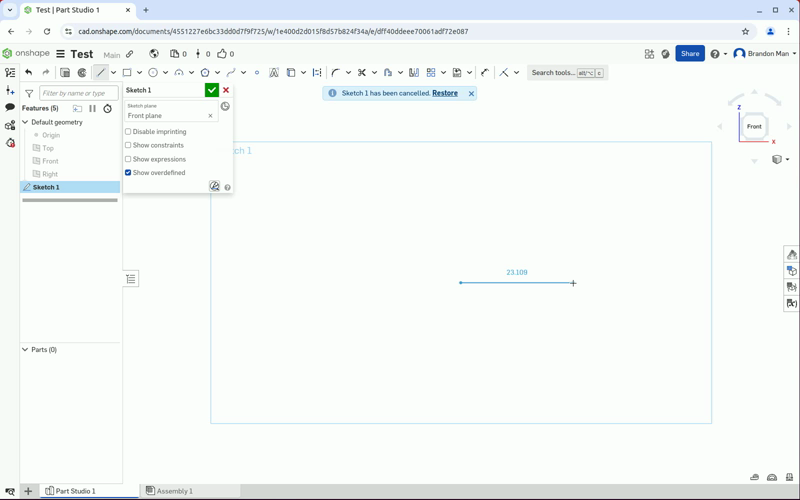
key_down(shift)
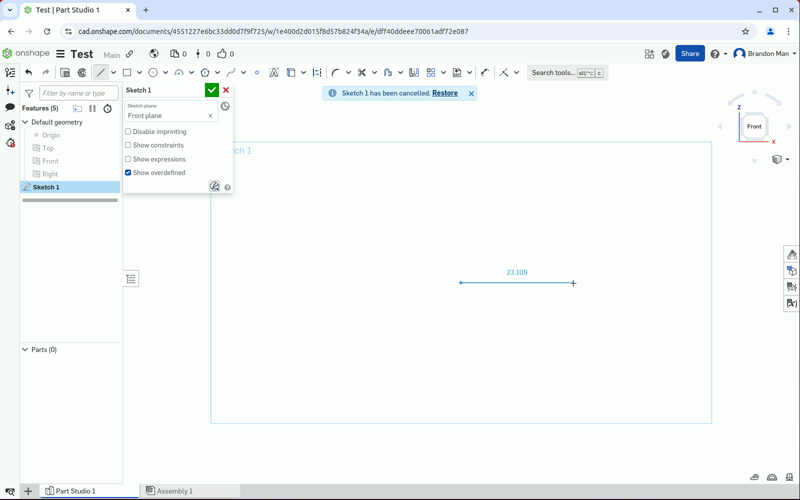
mouse_move(573, 222)
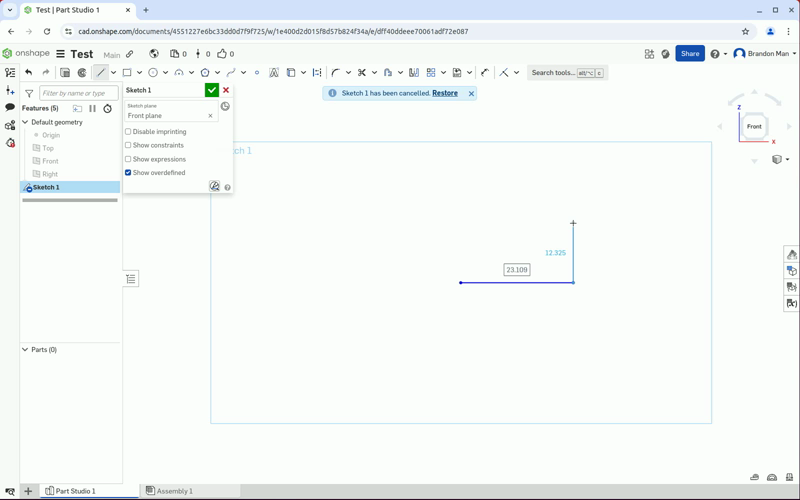
click(573, 222)
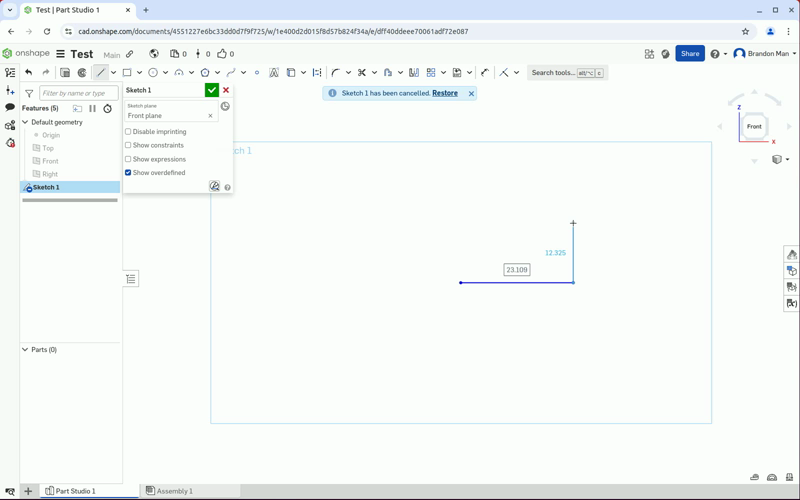
key_up(shift)
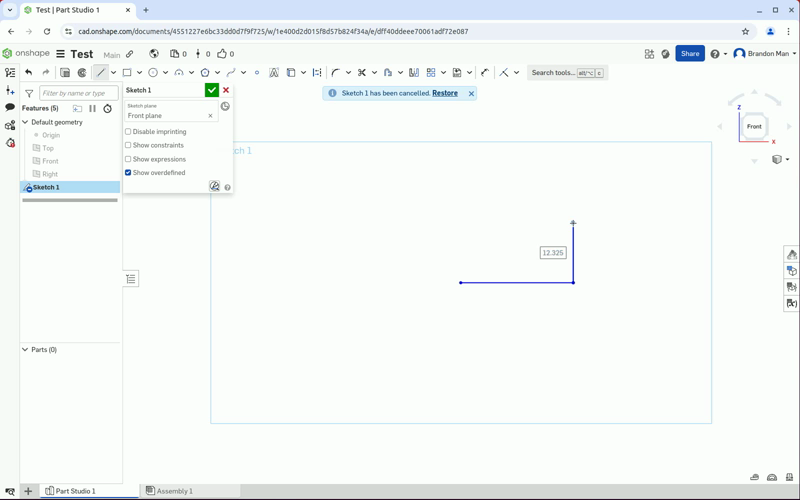
key_down(shift)
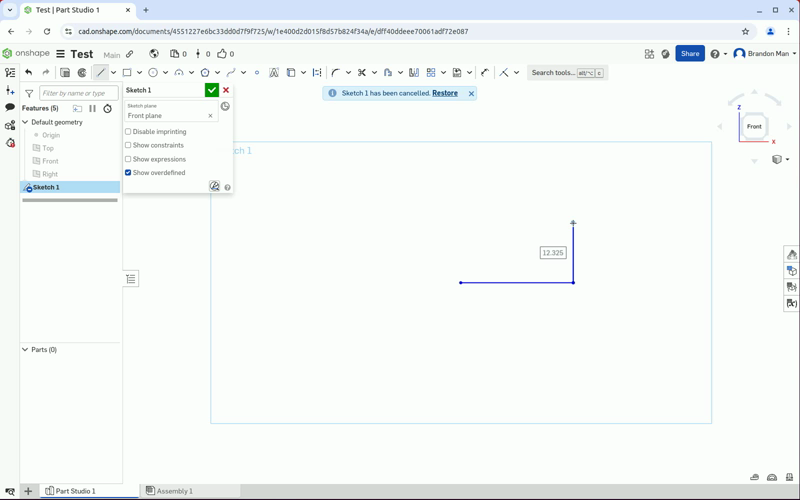
mouse_move(460, 222)
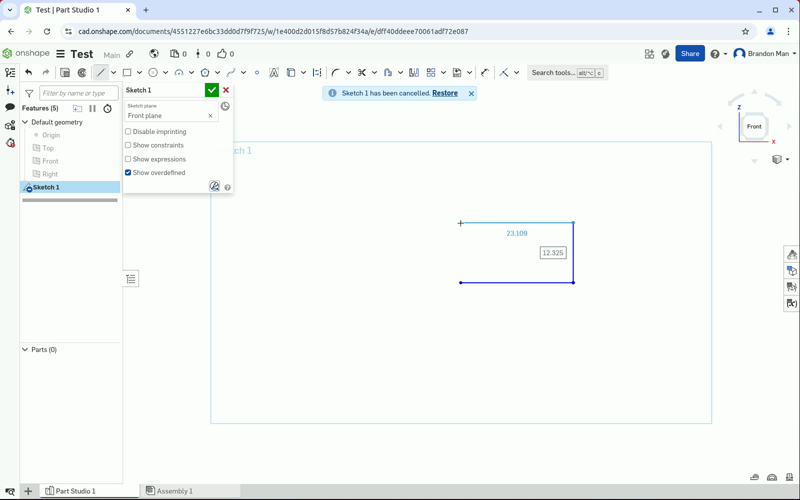
click(460, 222)
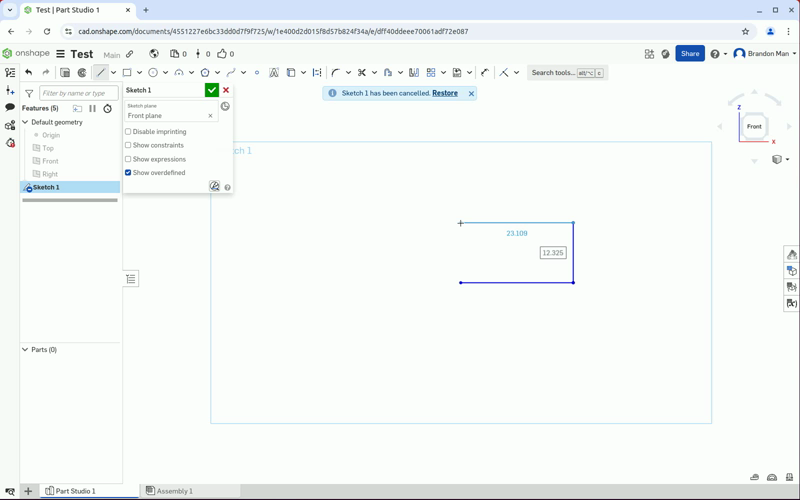
key_up(shift)
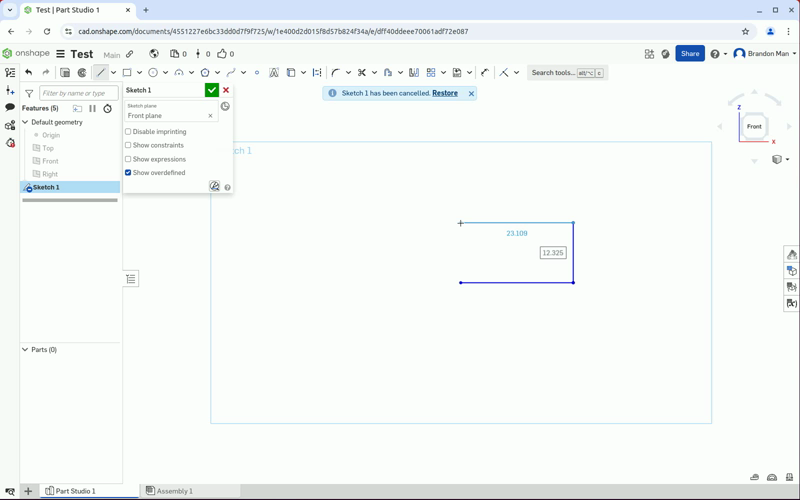
key_down(shift)
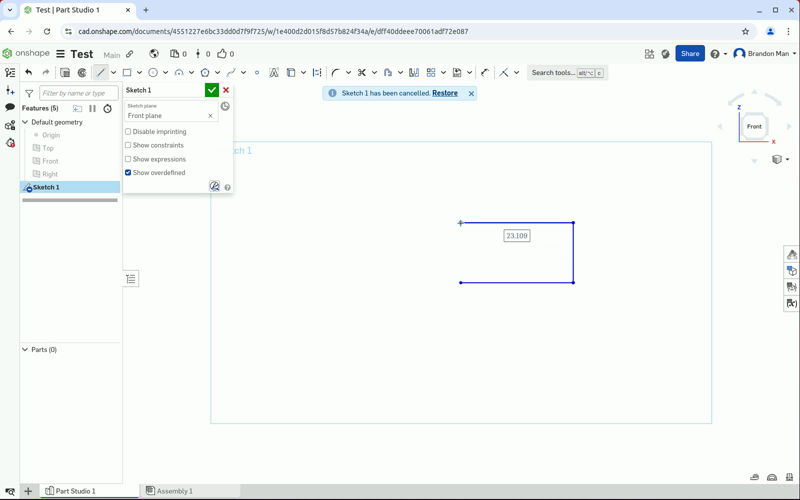
mouse_move(460, 282)
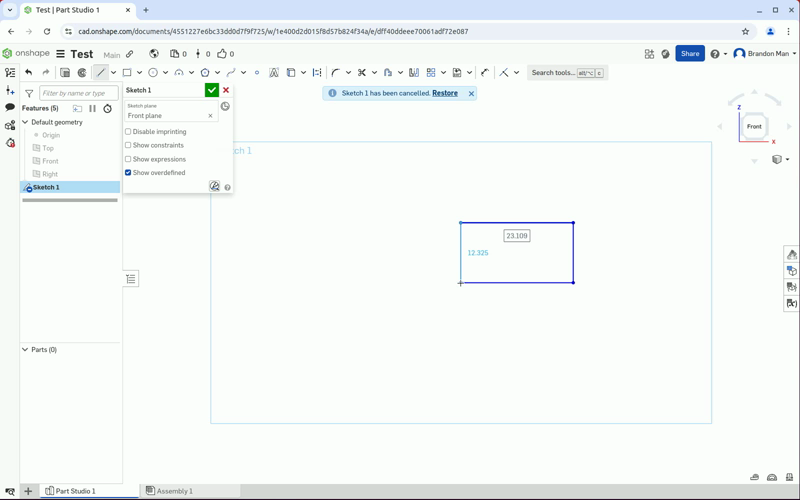
key_up(shift)
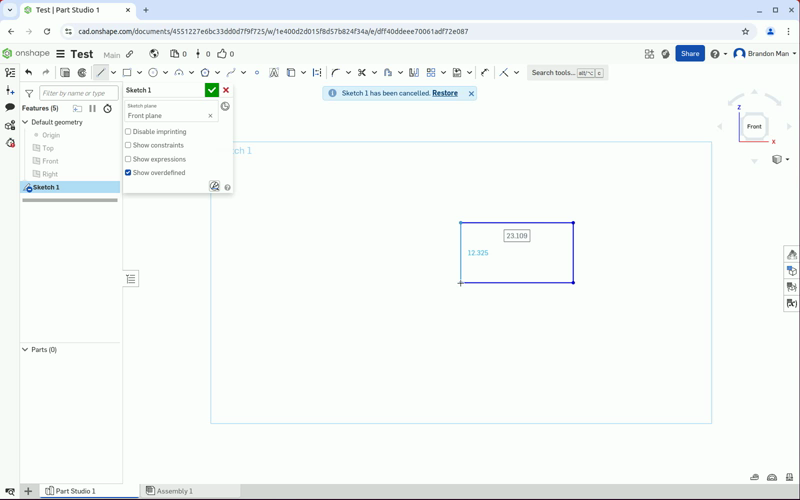
click(460, 282)
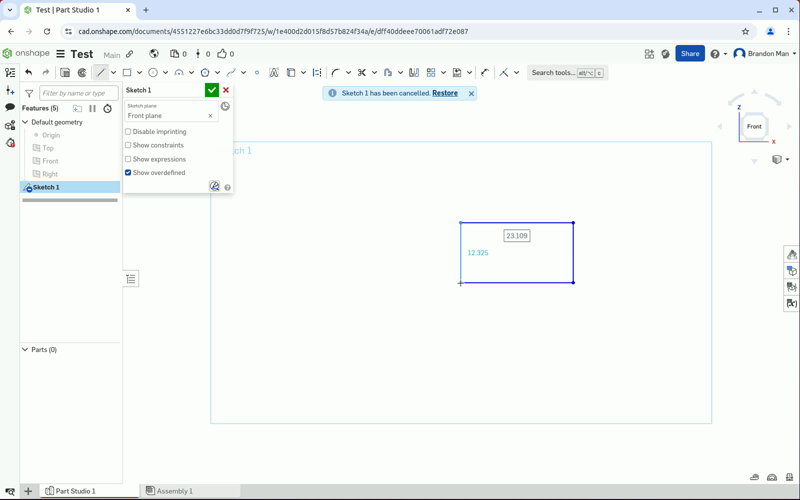
key(esc)
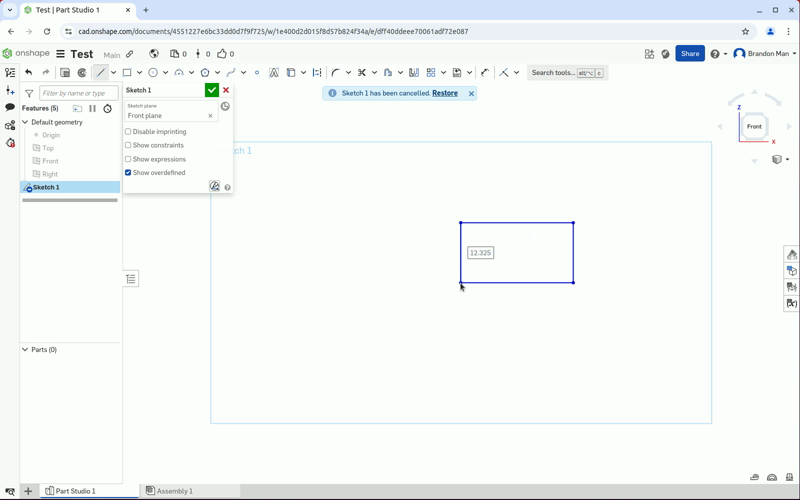
mouse_move(469, 236)
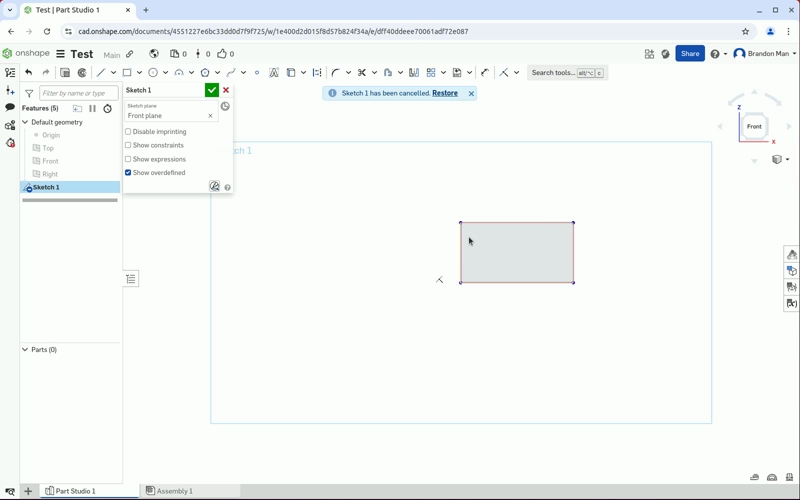
click(469, 236)
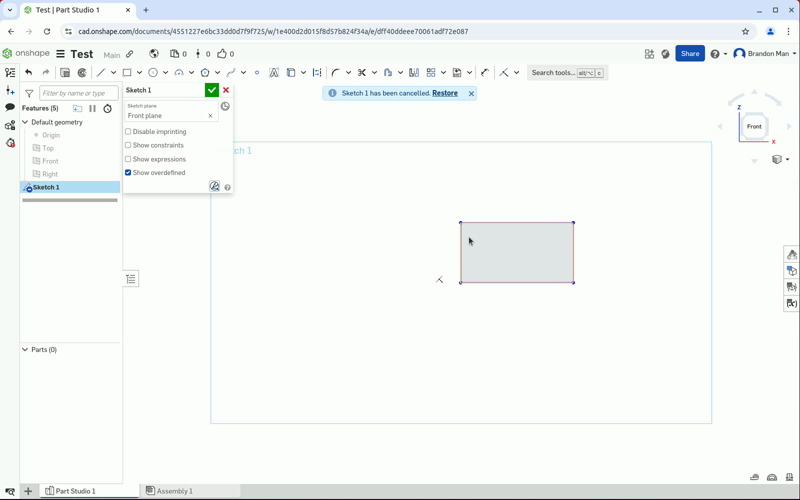
mouse_move(73, 352)
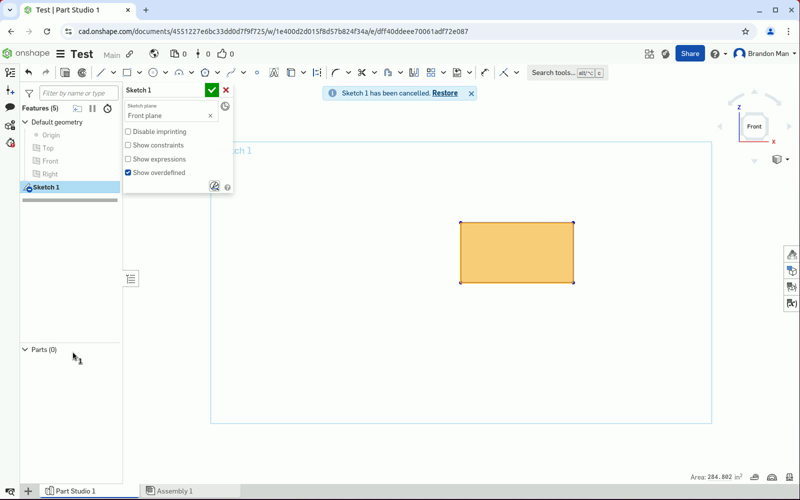
key(shift+y)
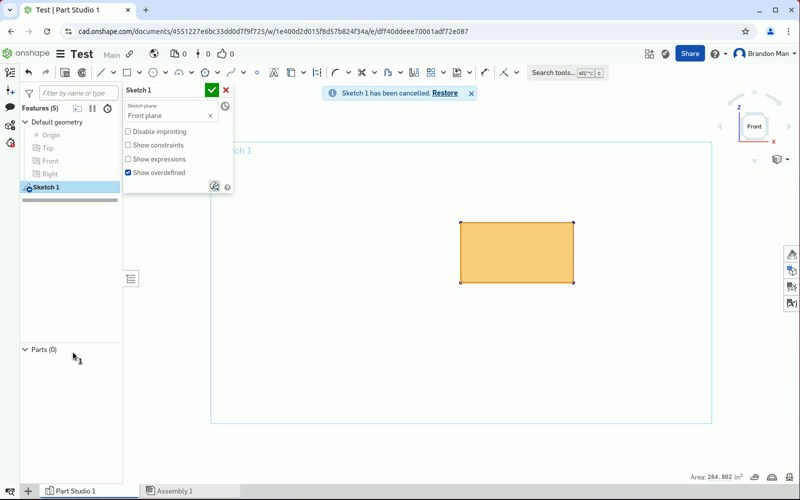
key(shift+e)
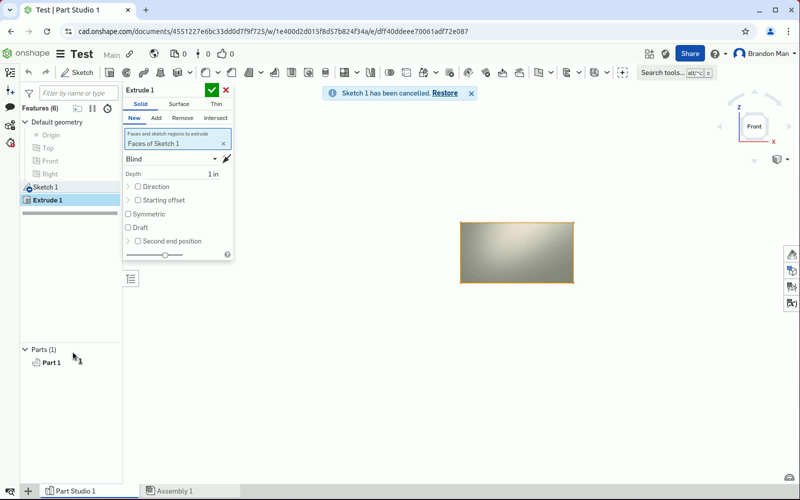
mouse_move(143, 106)
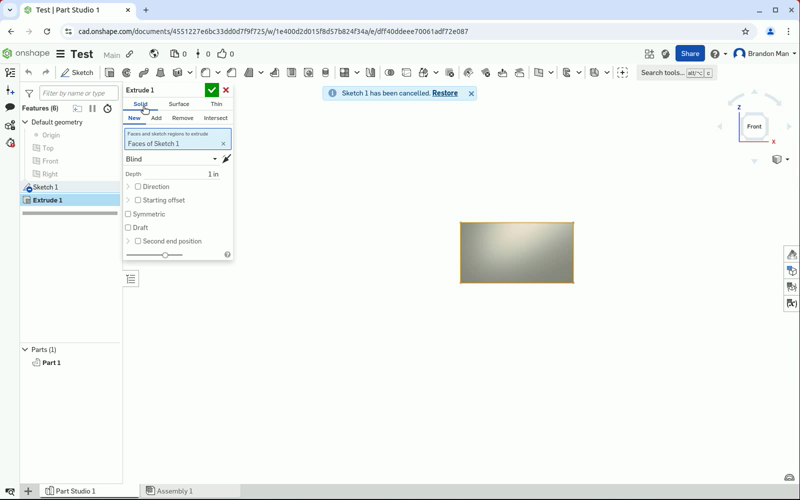
click(143, 106)
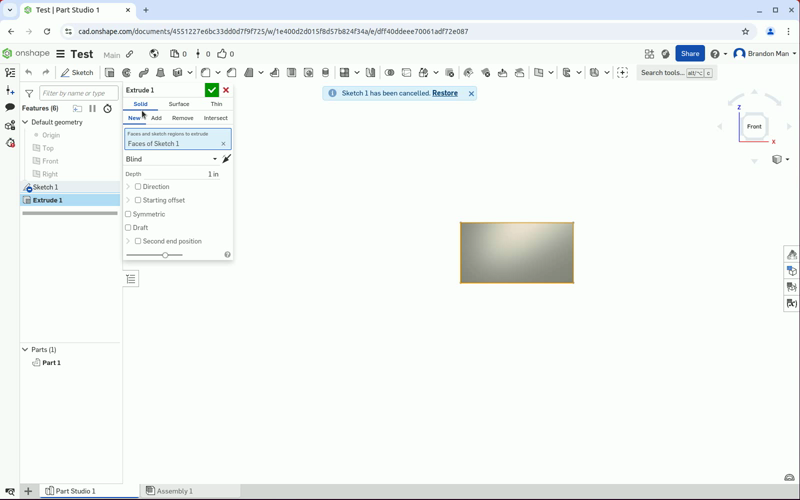
mouse_move(137, 120)
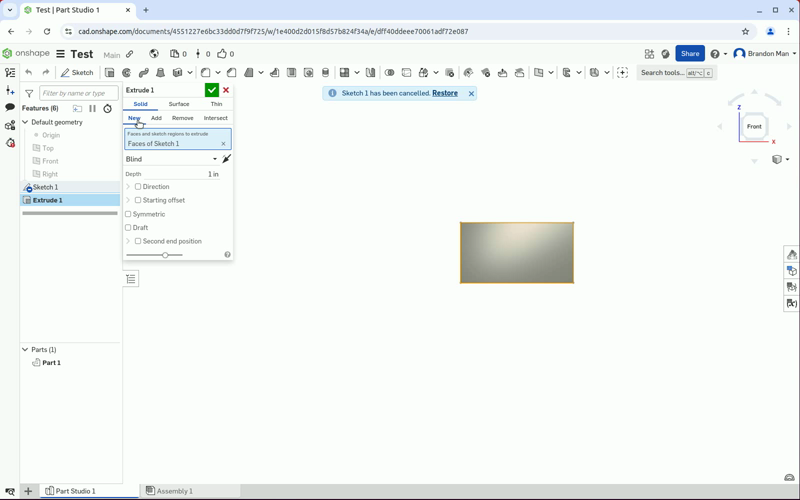
click(137, 120)
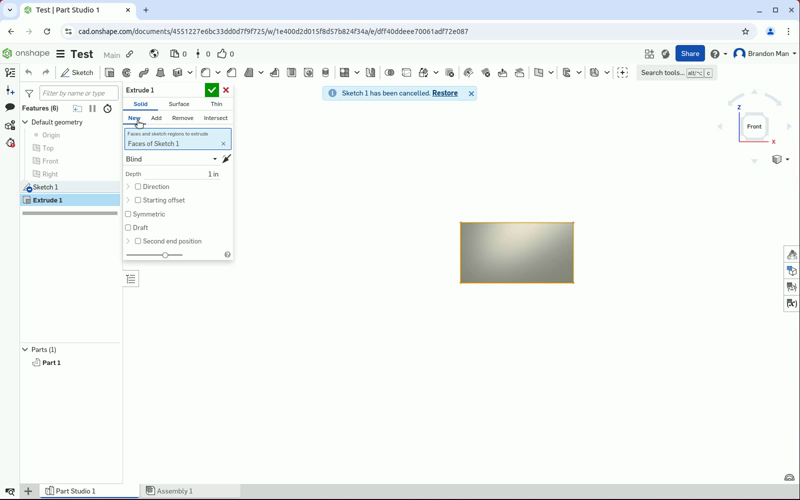
key(tab, 4)
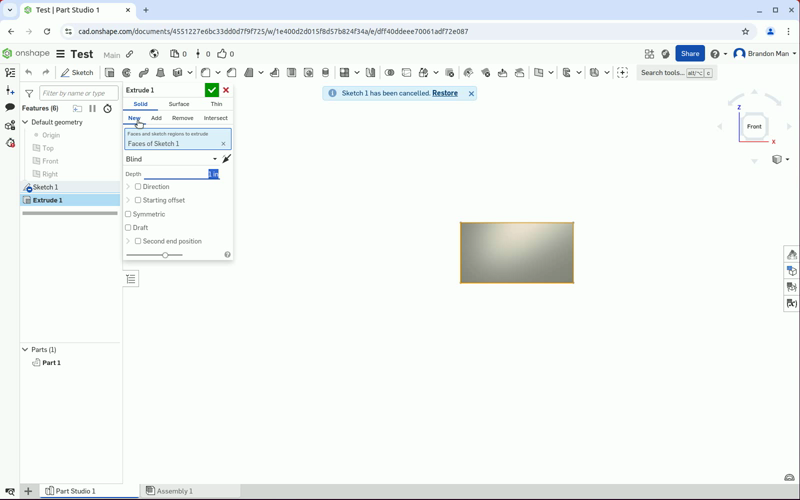
text(23.108)
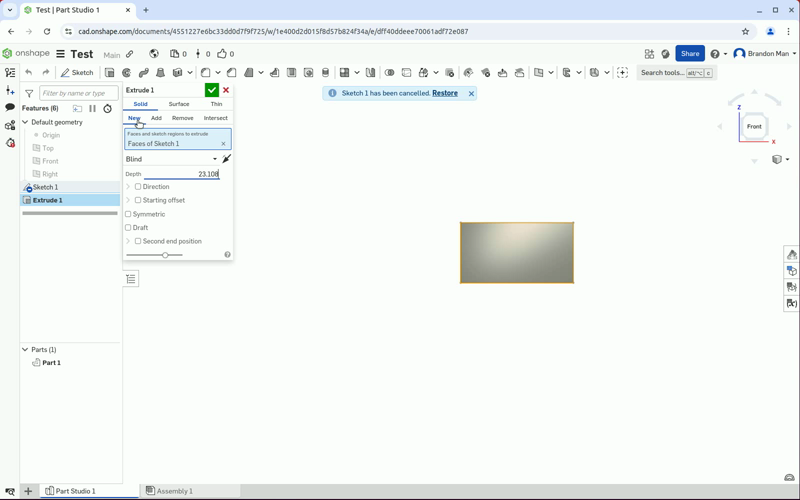
key(enter)
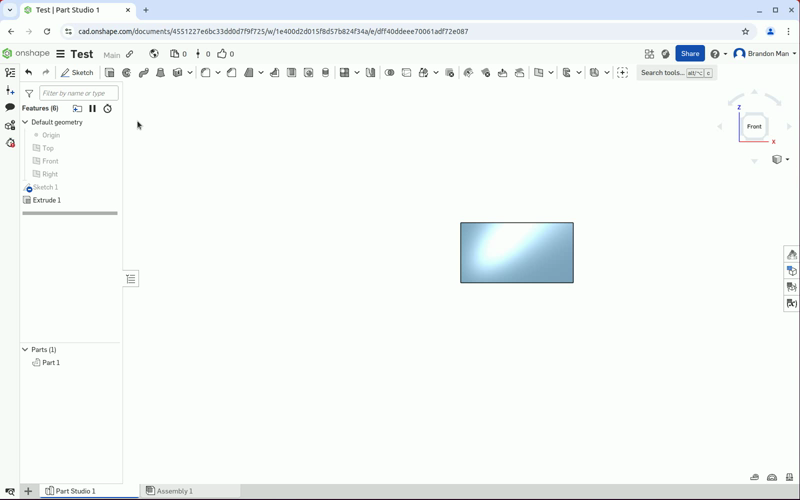
key(shift+h)
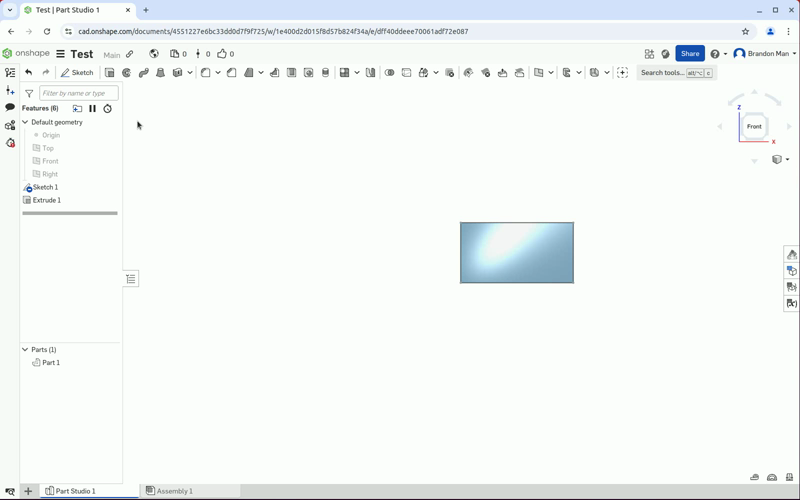
key(shift+h)
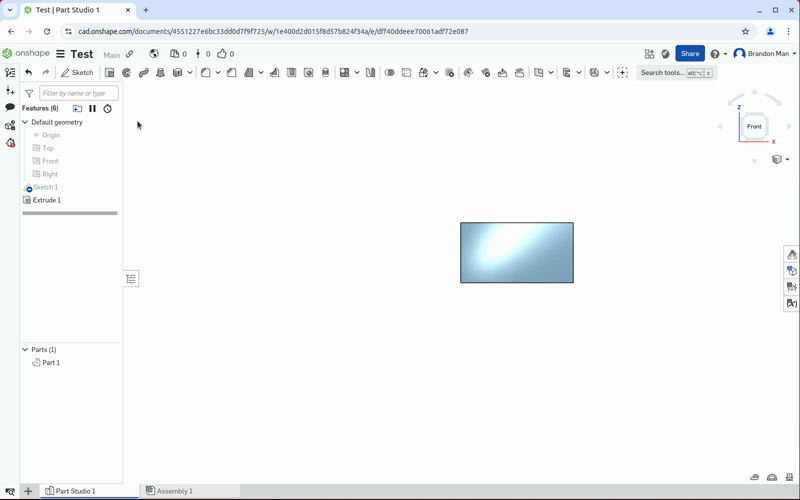
mouse_move(73, 189)
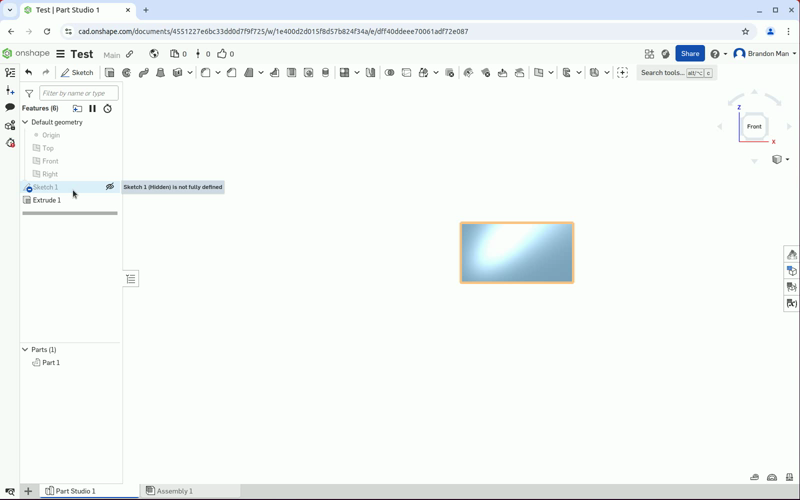
click(73, 189)
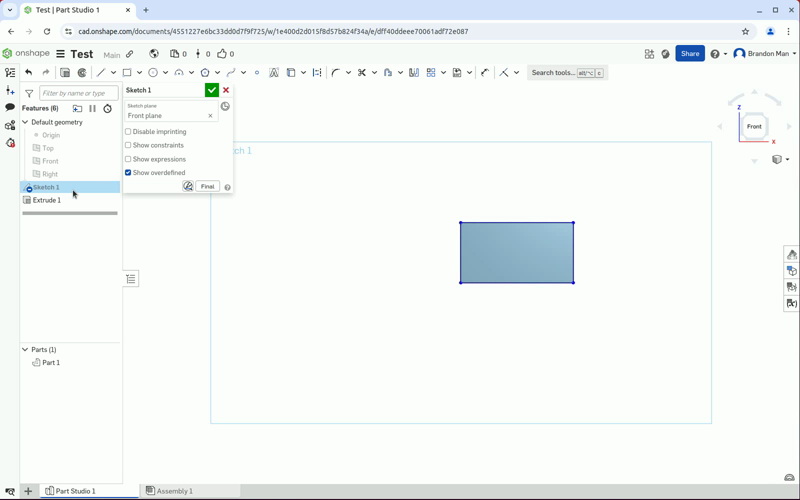
mouse_move(229, 92)
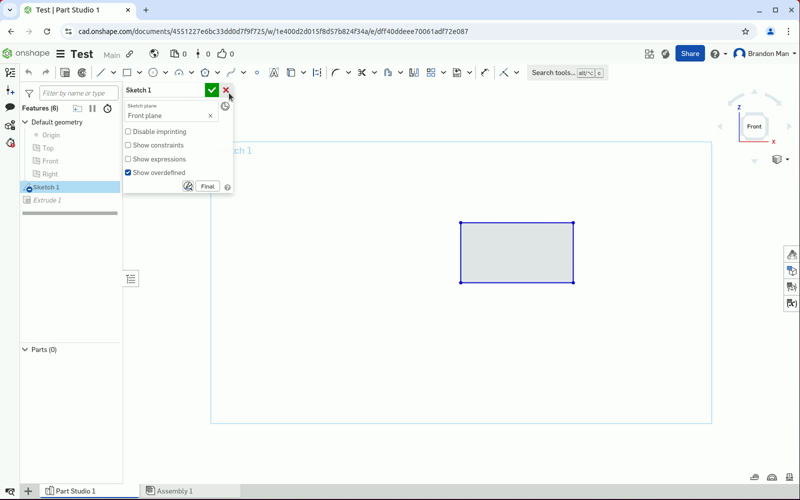
click(229, 92)
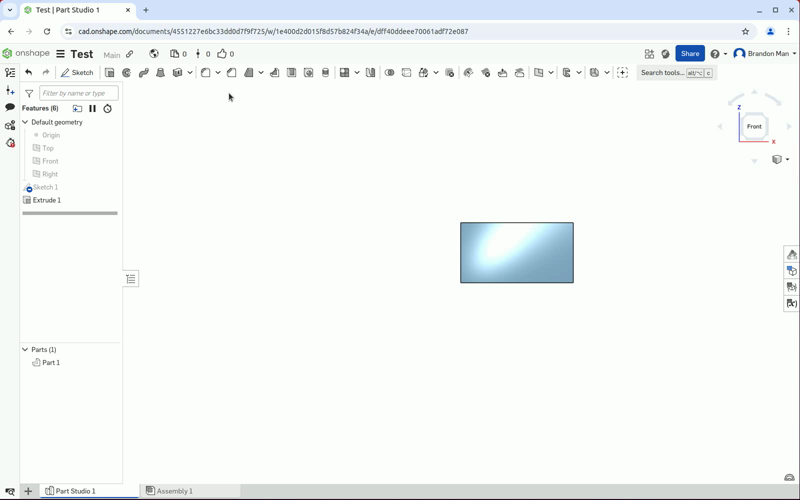
mouse_move(541, 75)
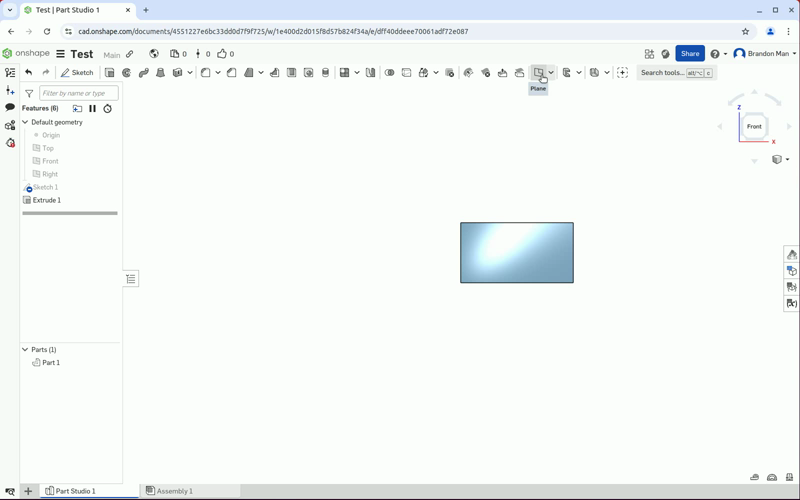
click(541, 75)
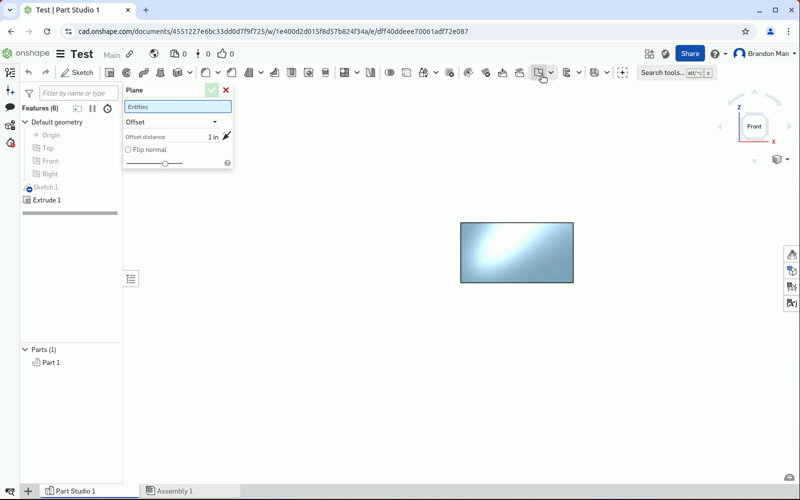
mouse_move(73, 163)
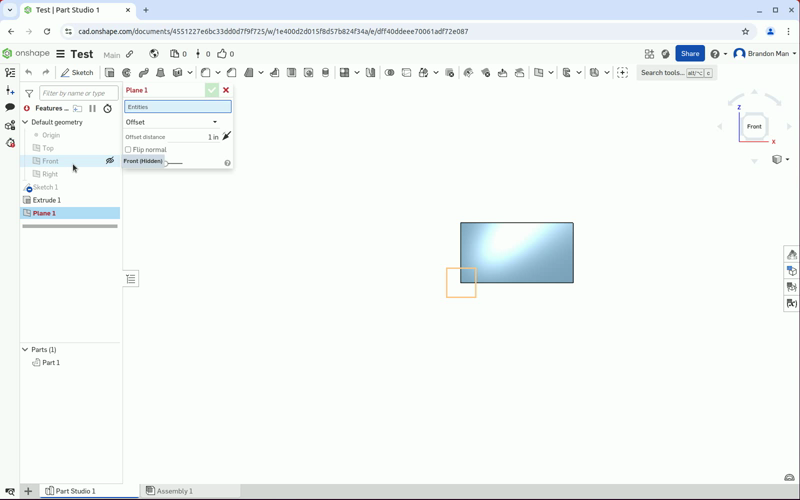
click(73, 163)
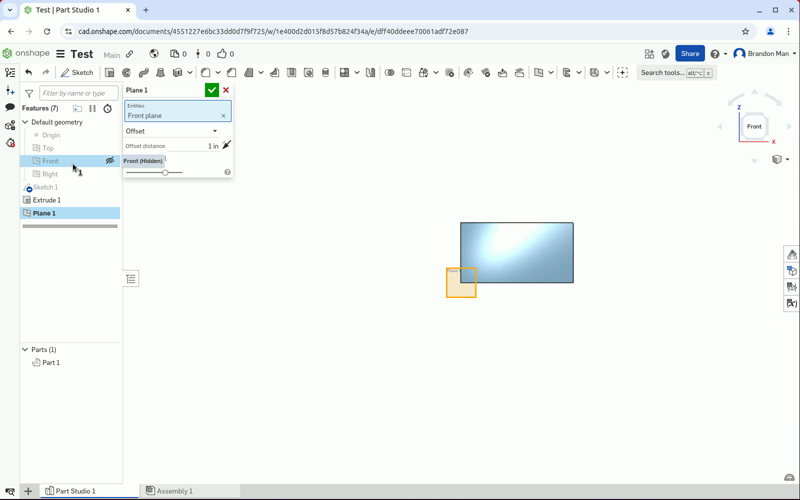
key(tab, 2)
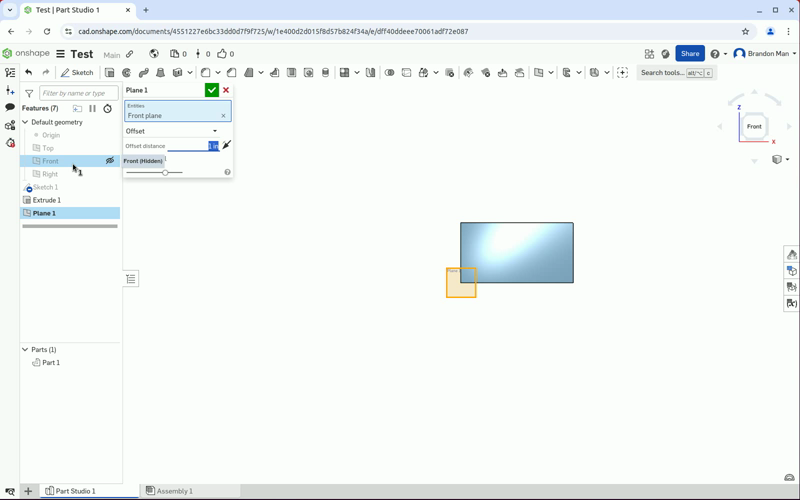
text(23.108)
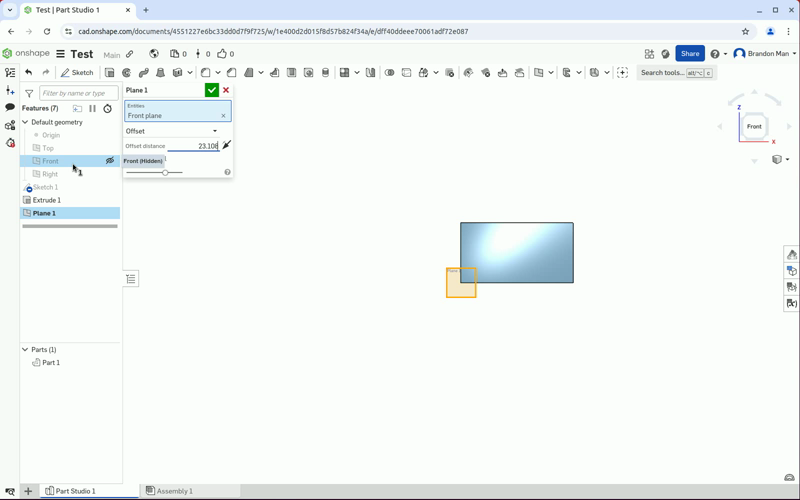
key(enter, 2)
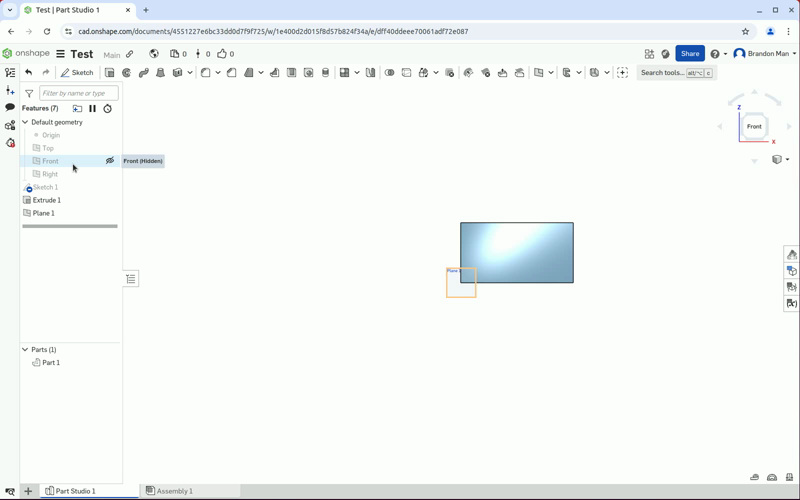
key(shift+s)
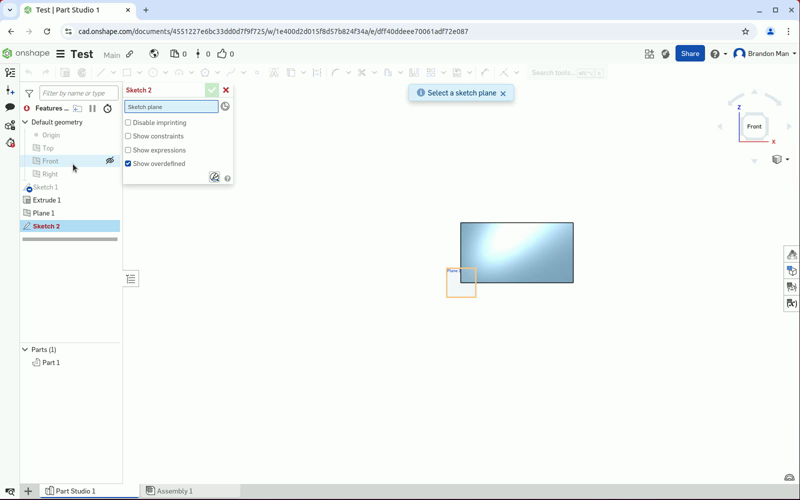
mouse_move(73, 215)
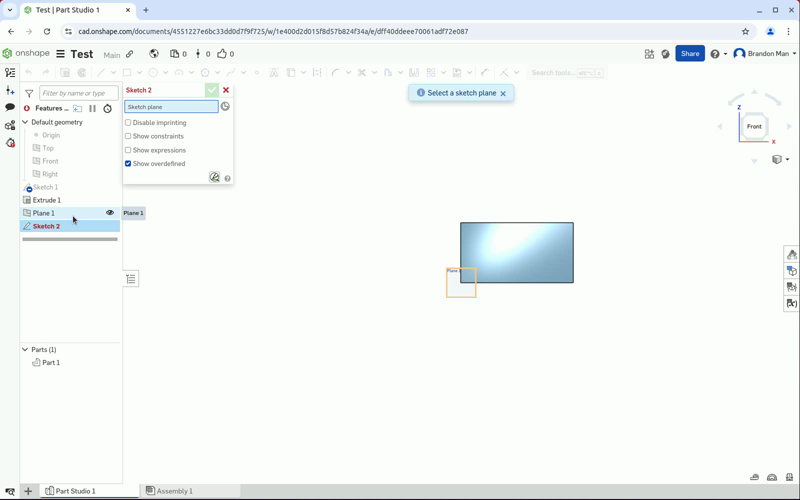
click(73, 215)
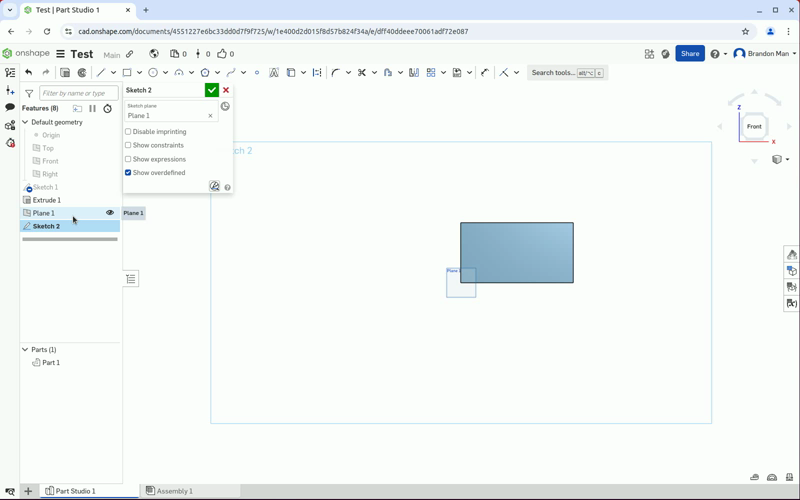
mouse_move(73, 352)
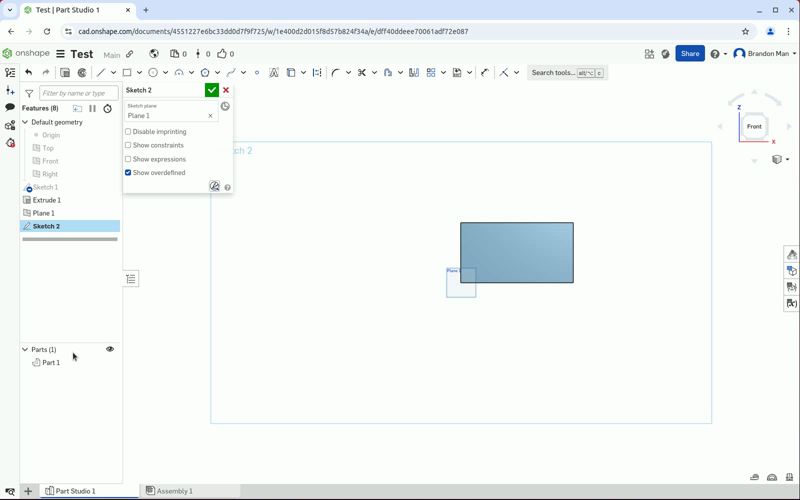
key(y)
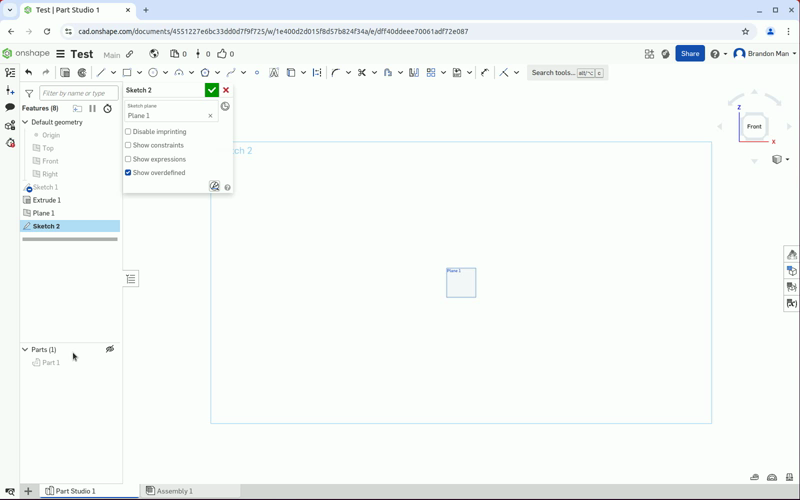
key(c)
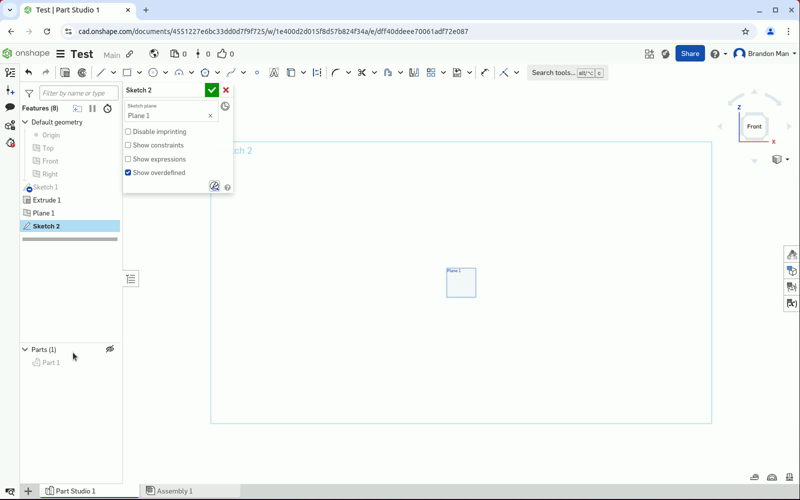
key_down(shift)
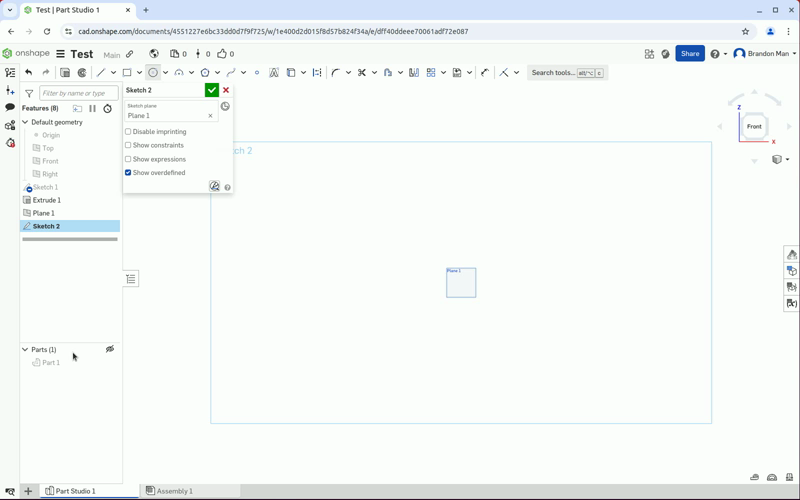
mouse_move(517, 252)
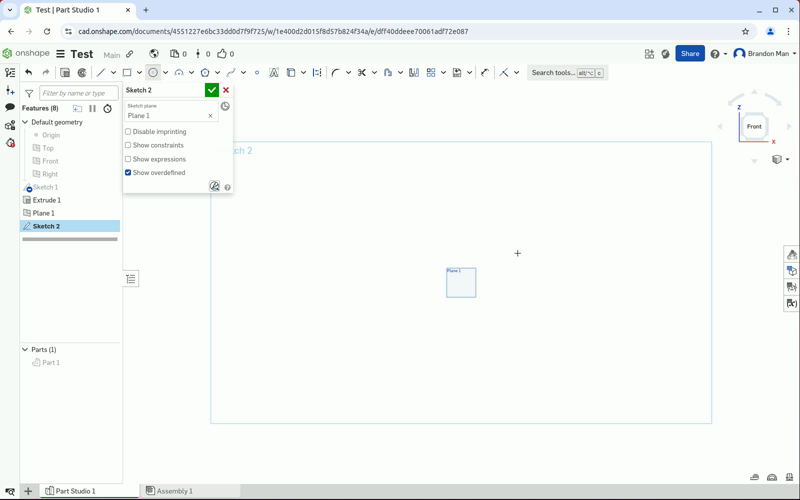
click(517, 252)
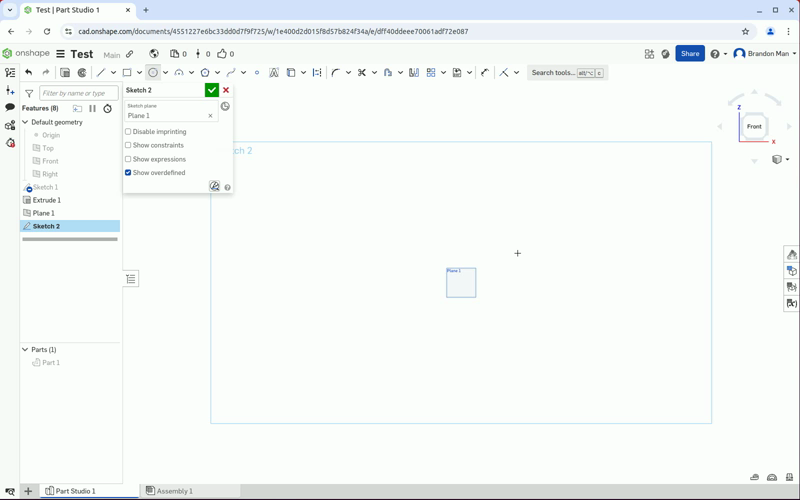
key_up(shift)
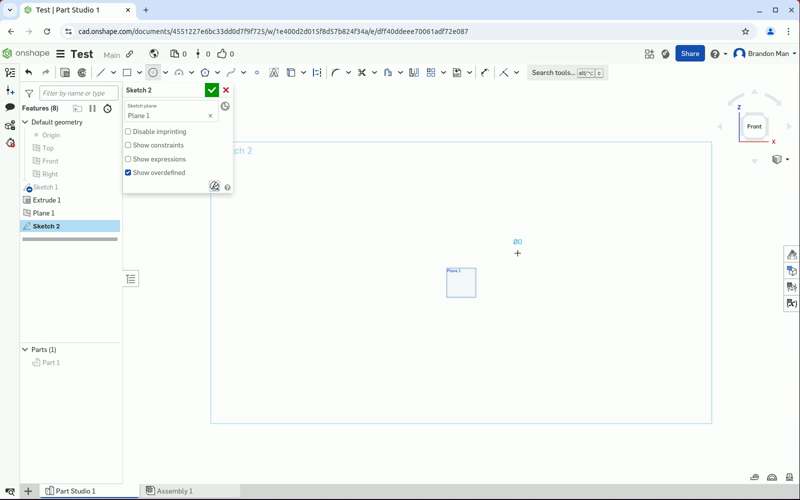
mouse_move(546, 252)
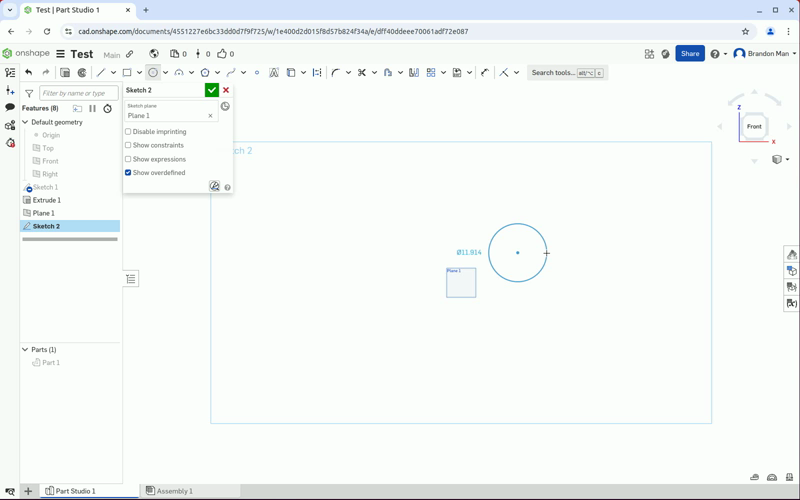
click(546, 252)
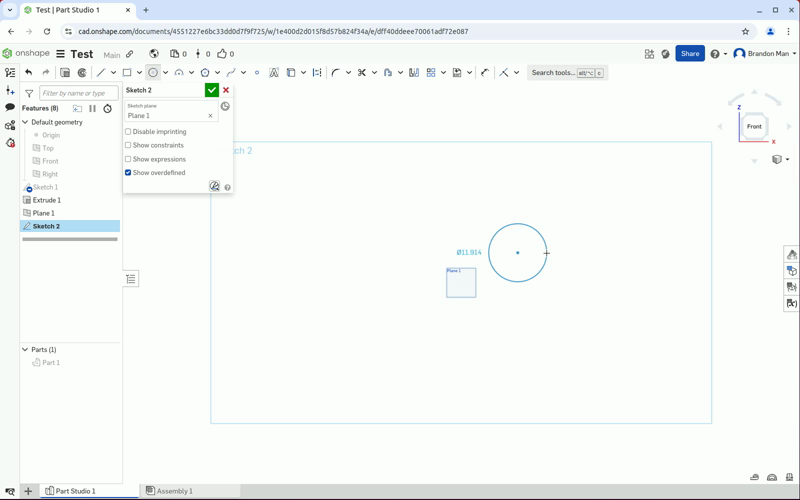
key(esc)
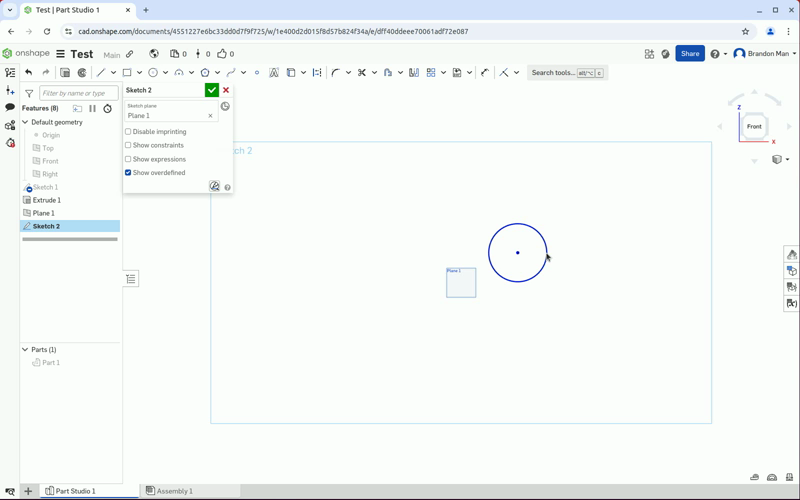
mouse_move(522, 234)
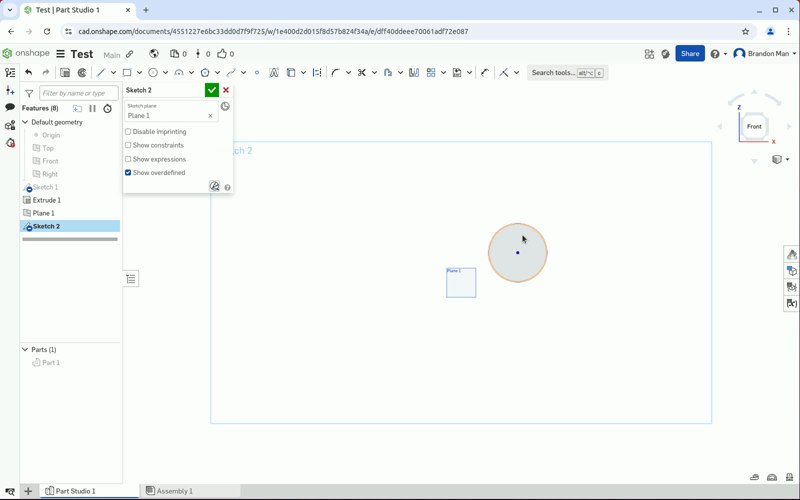
click(522, 234)
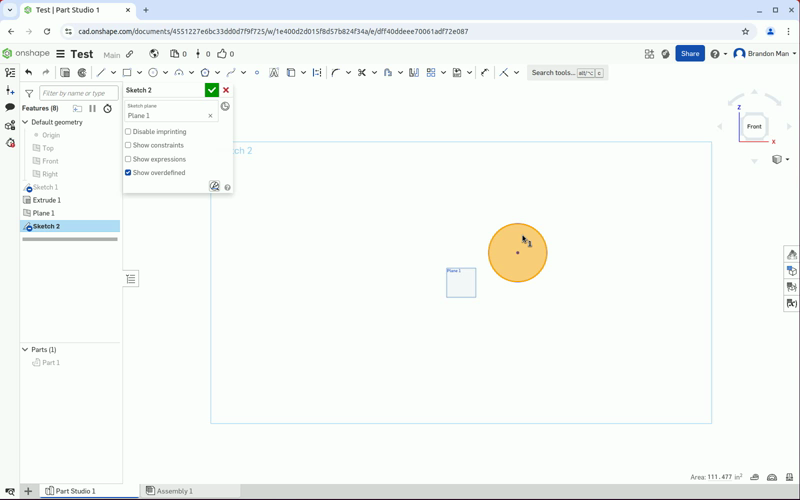
mouse_move(73, 352)
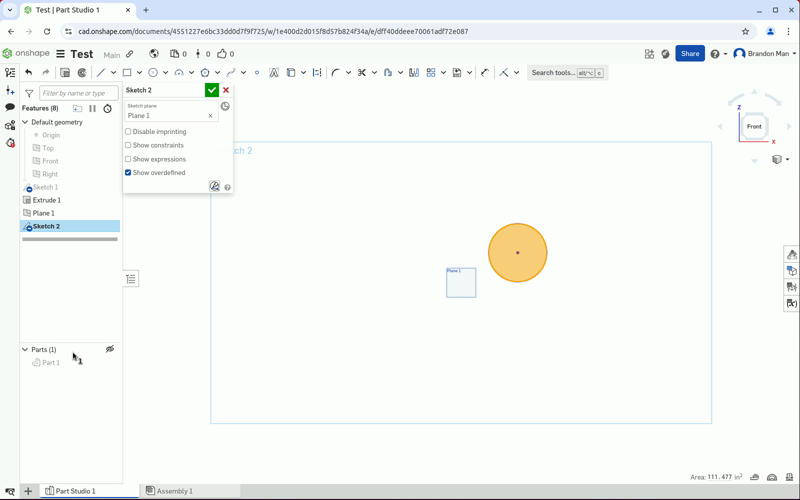
key(shift+y)
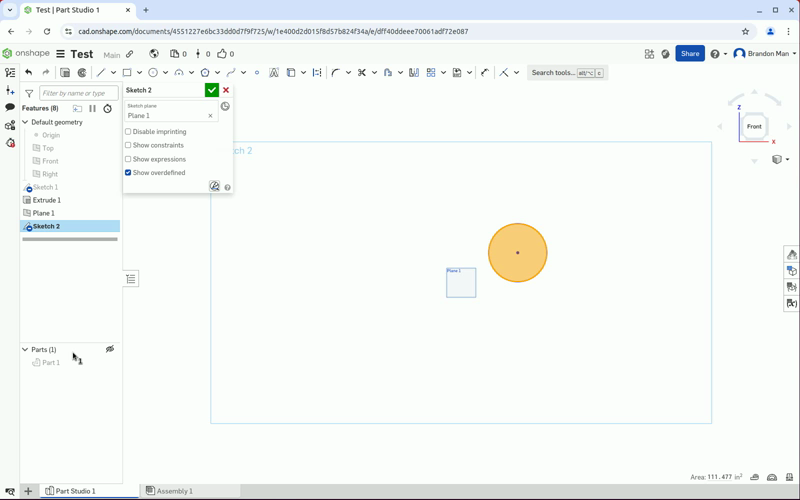
key(shift+e)
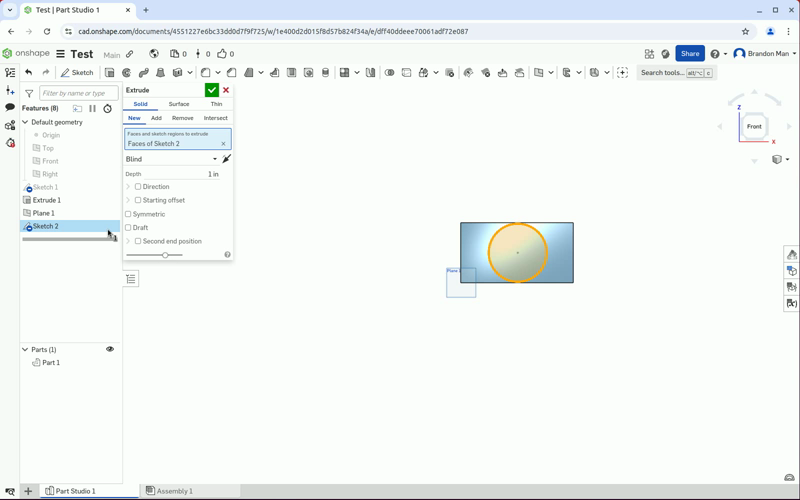
mouse_move(143, 106)
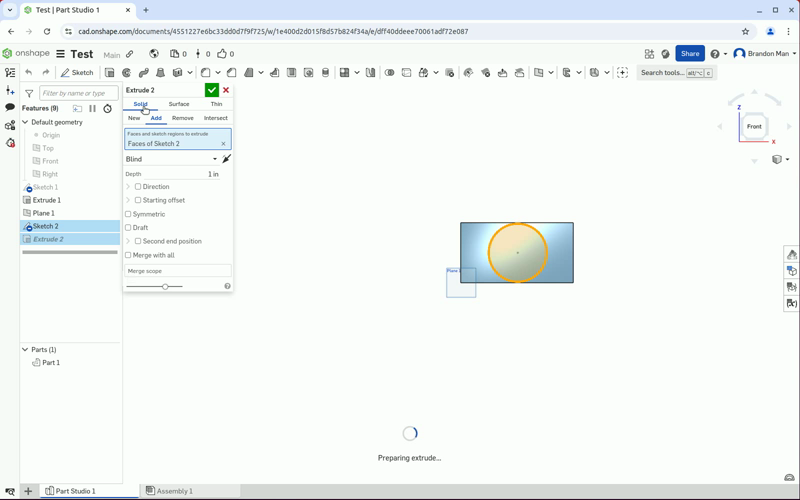
click(143, 106)
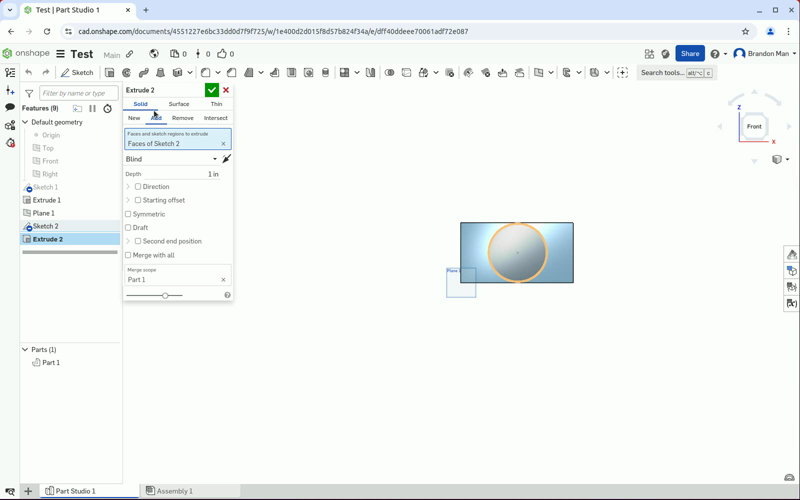
mouse_move(186, 120)
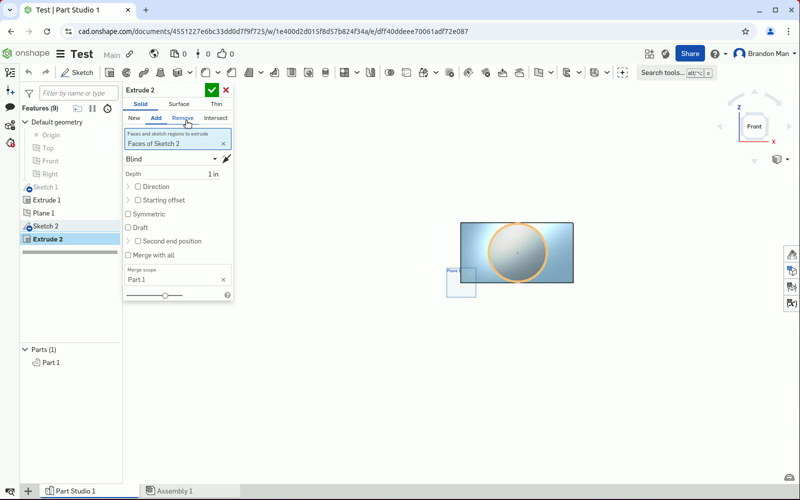
click(186, 120)
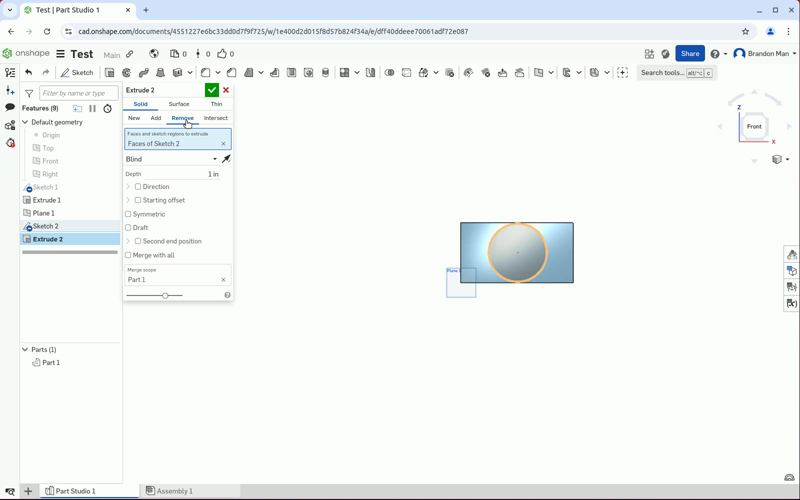
key(tab, 4)
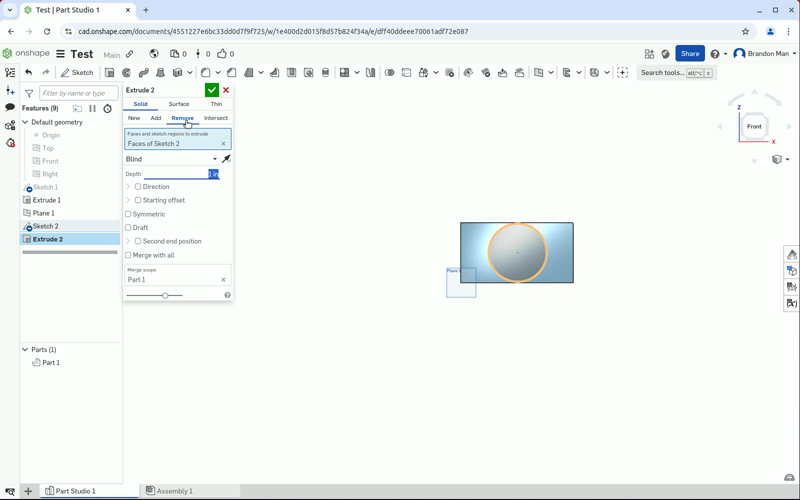
text(16.368)
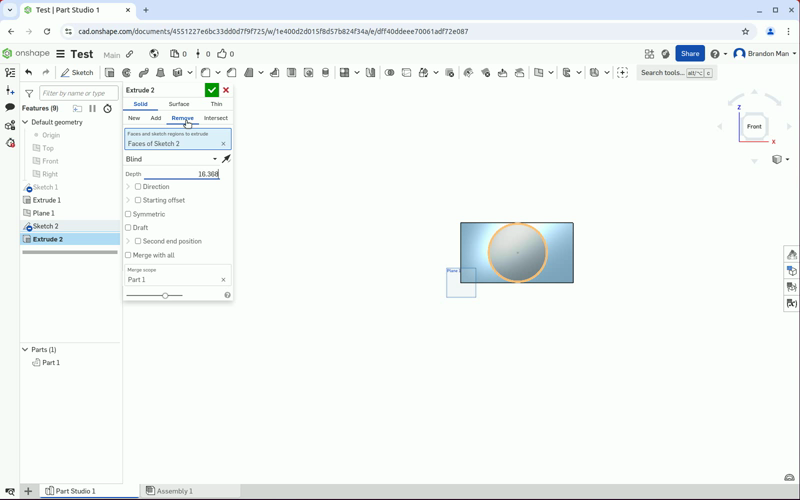
key(tab, 6)
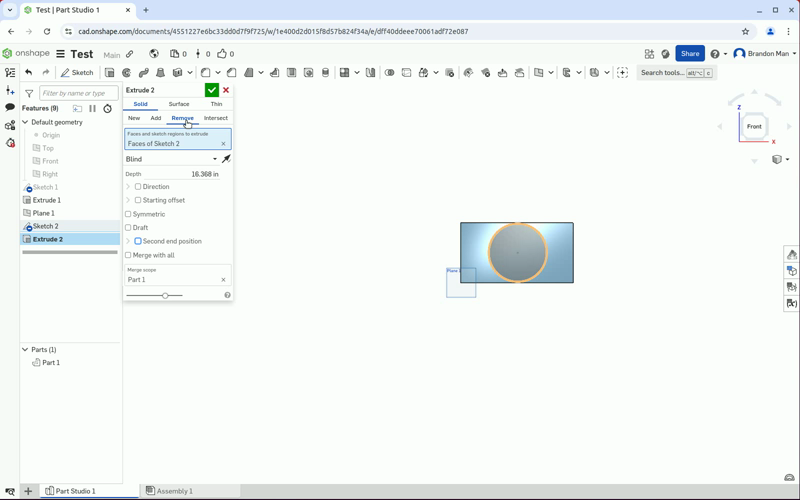
key(space)
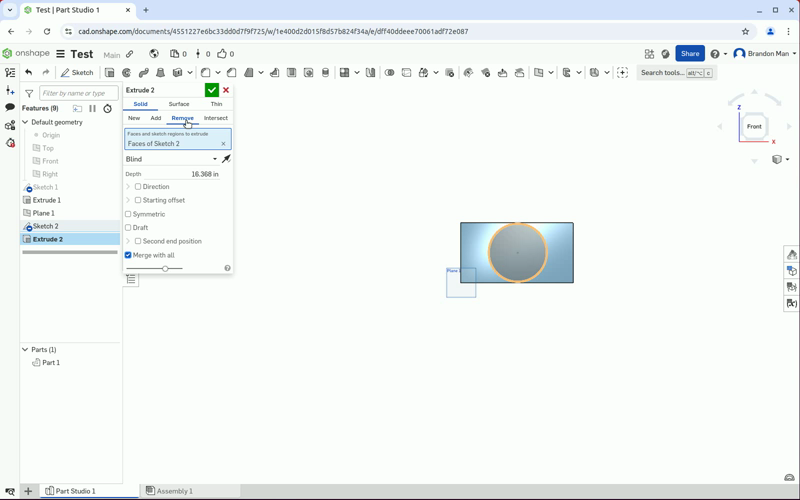
key(enter)
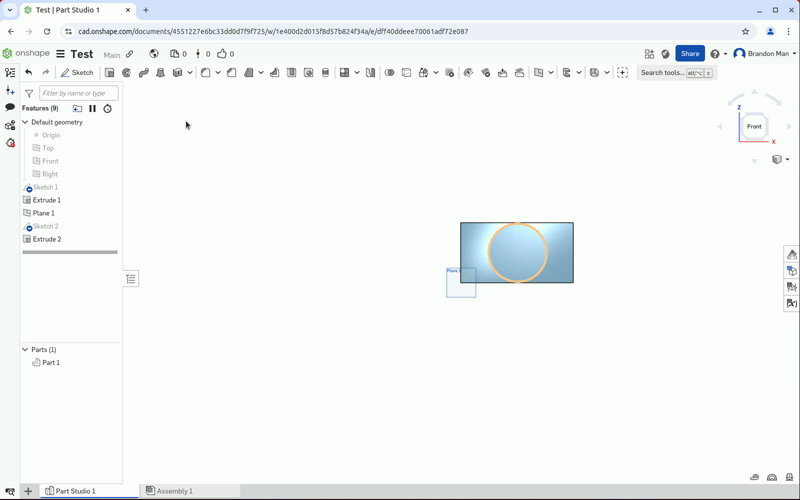
key(shift+h)
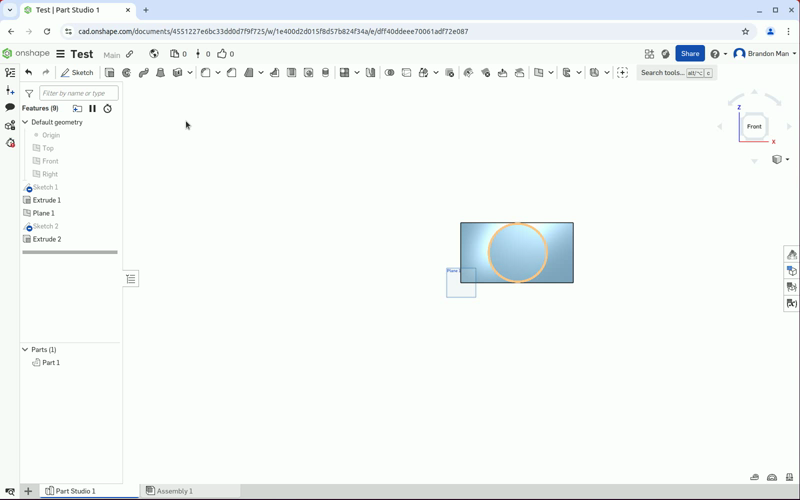
key(shift+h)
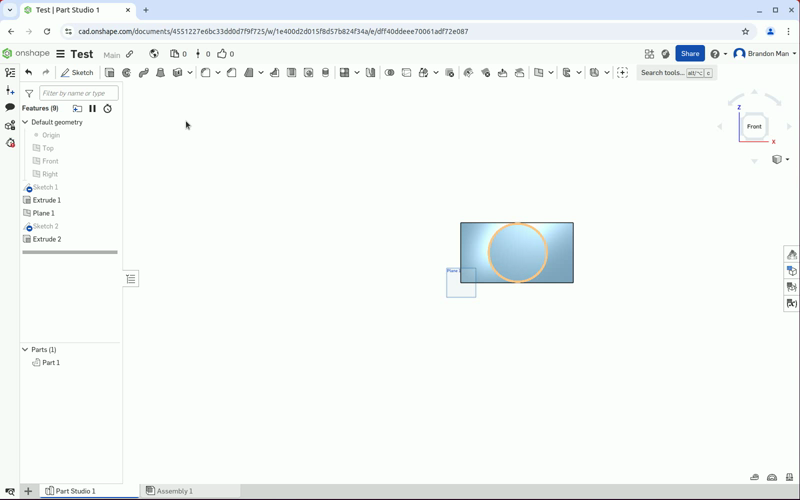
key(shift+7)
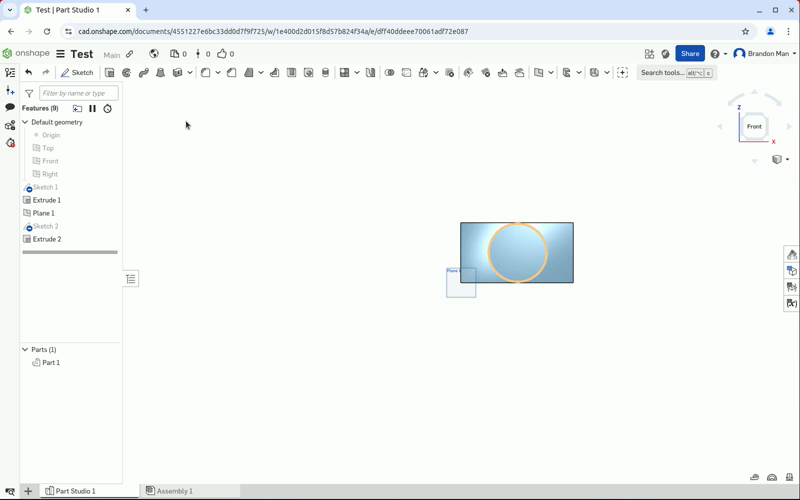
key(left, 2)
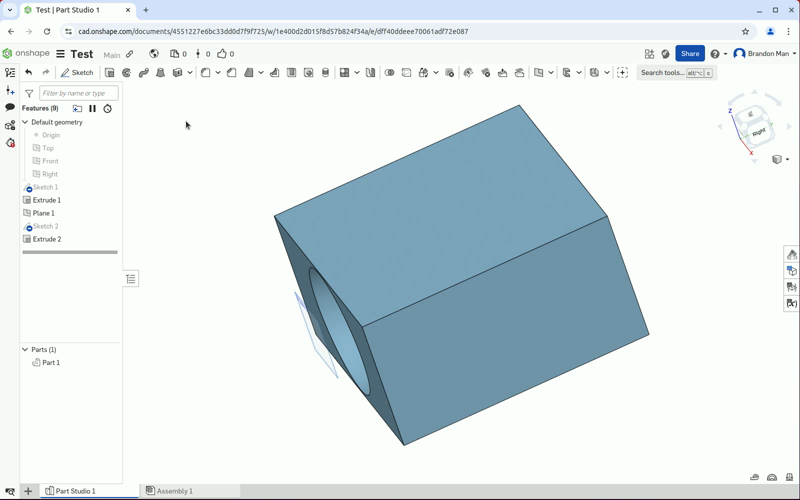
key(down, 2)
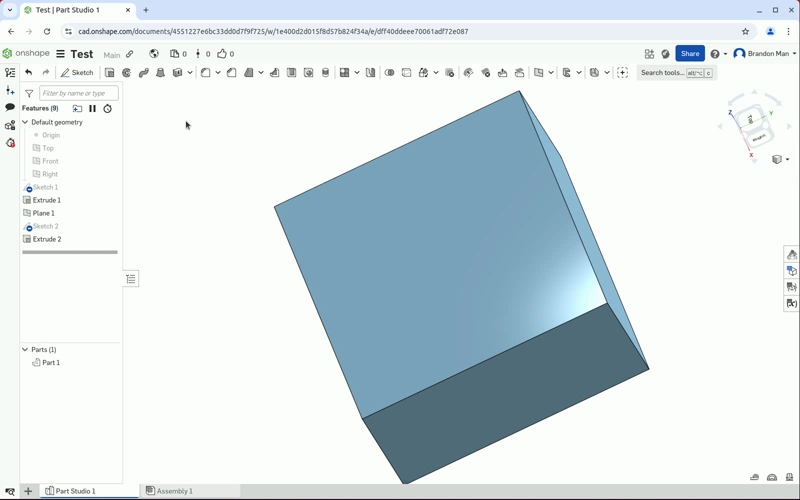
key(up, 2)
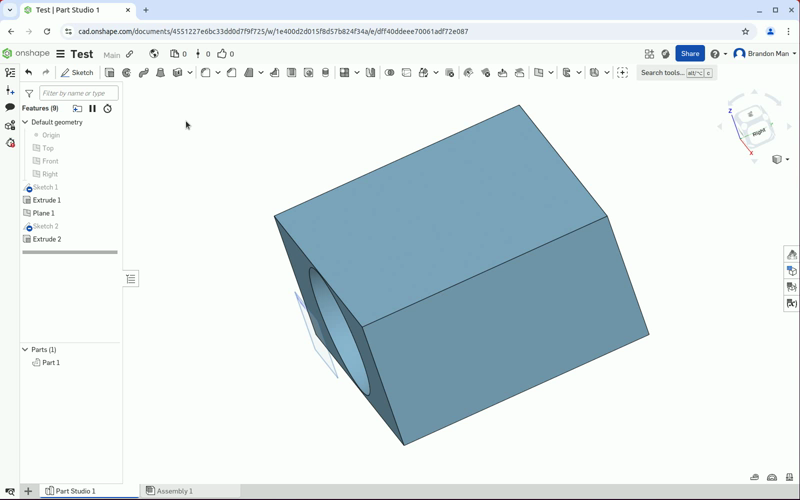
key(right, 2)
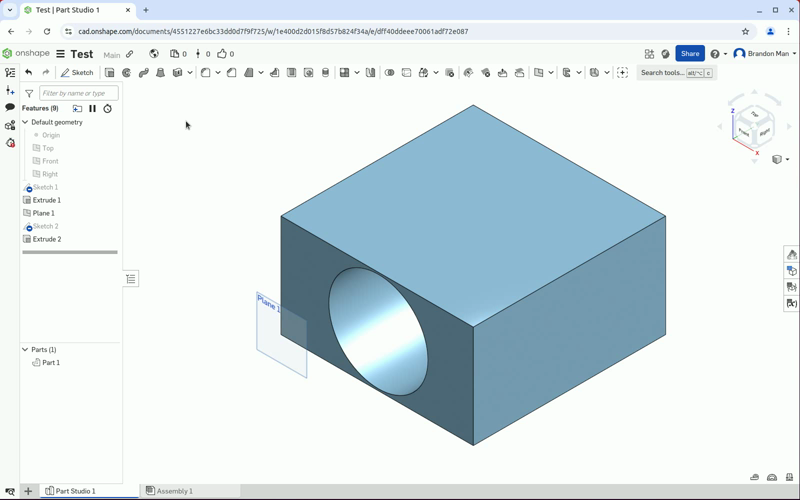
mouse_move(73, 189)
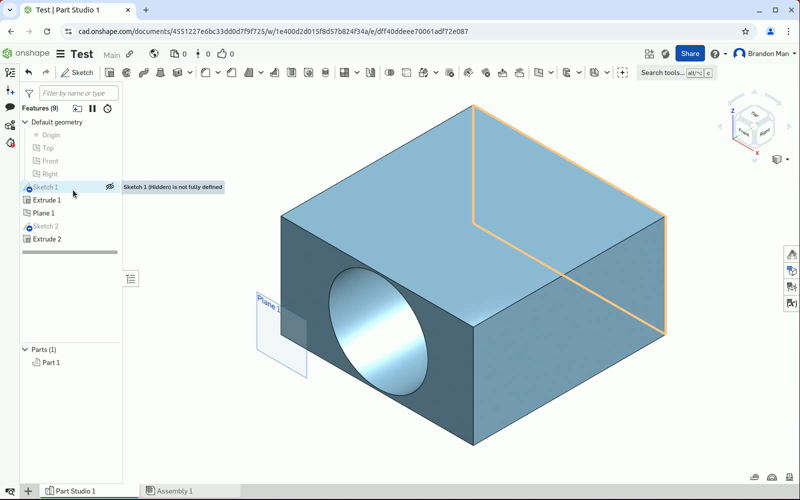
click(73, 189)